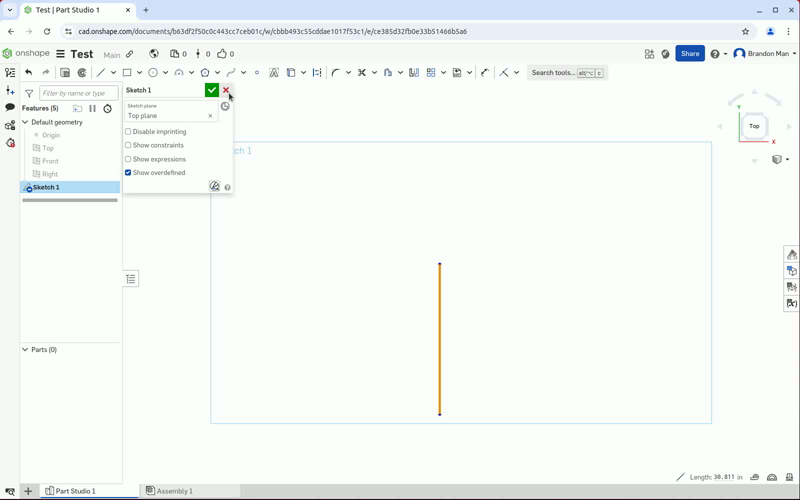
key(shift+h)
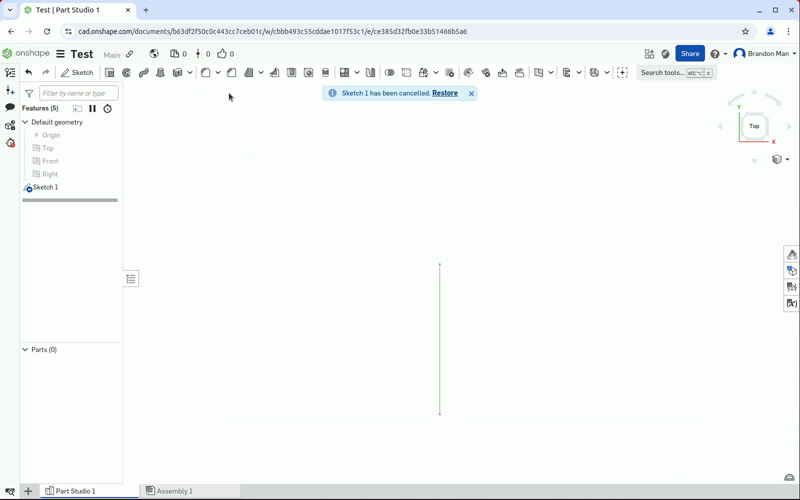
key(shift+s)
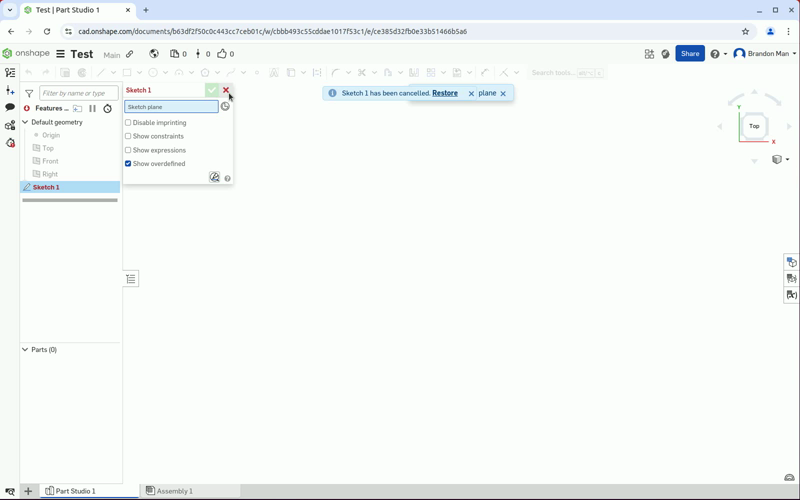
mouse_move(73, 150)
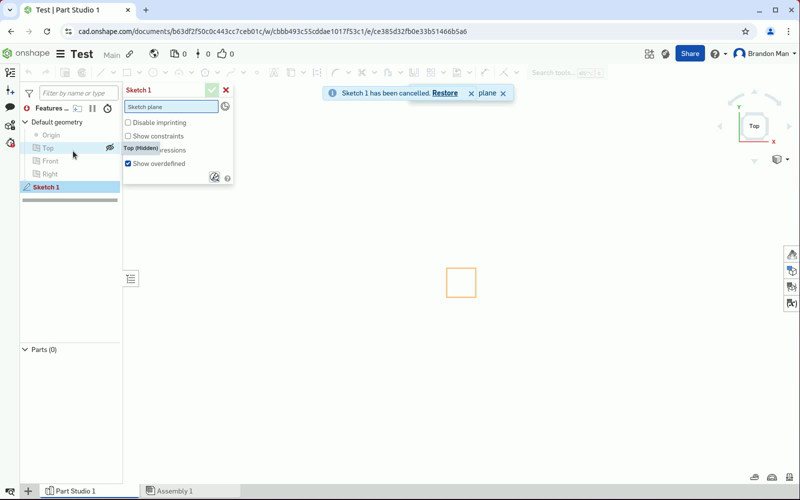
click(73, 150)
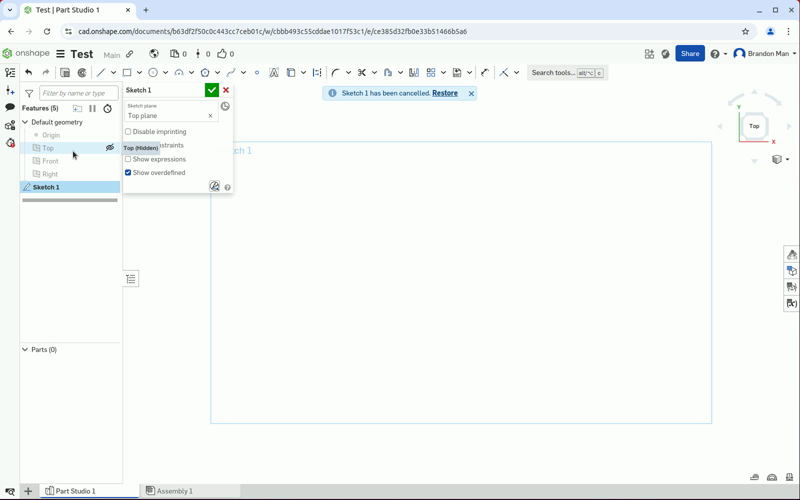
mouse_move(73, 352)
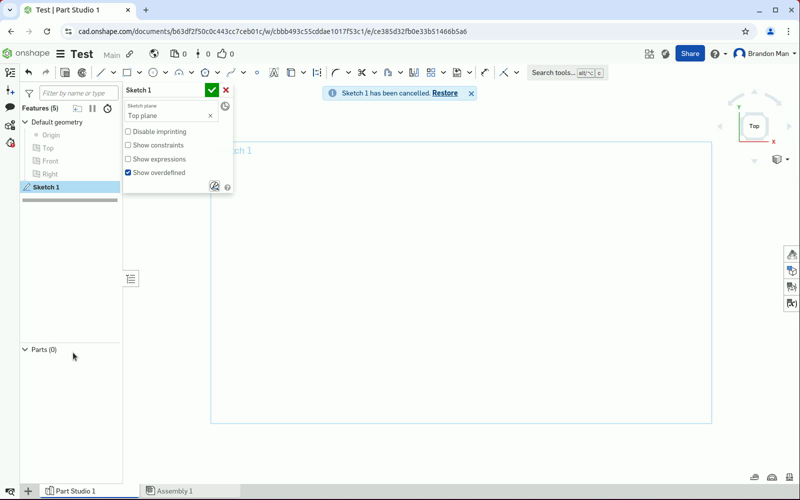
key(y)
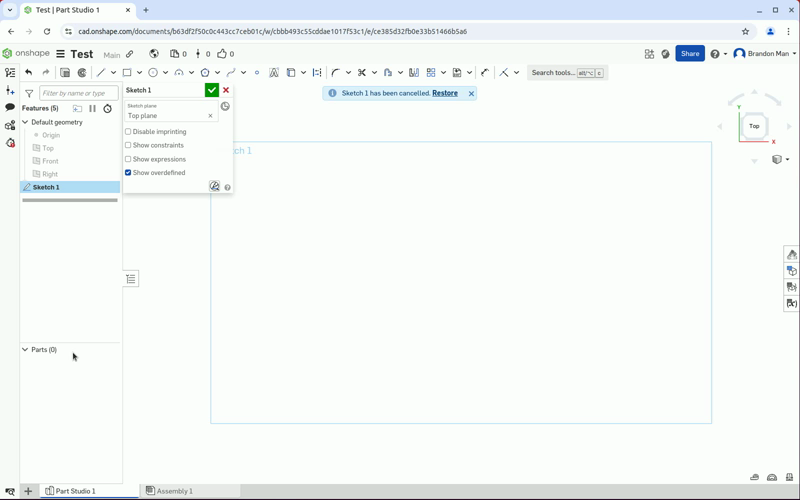
key(l)
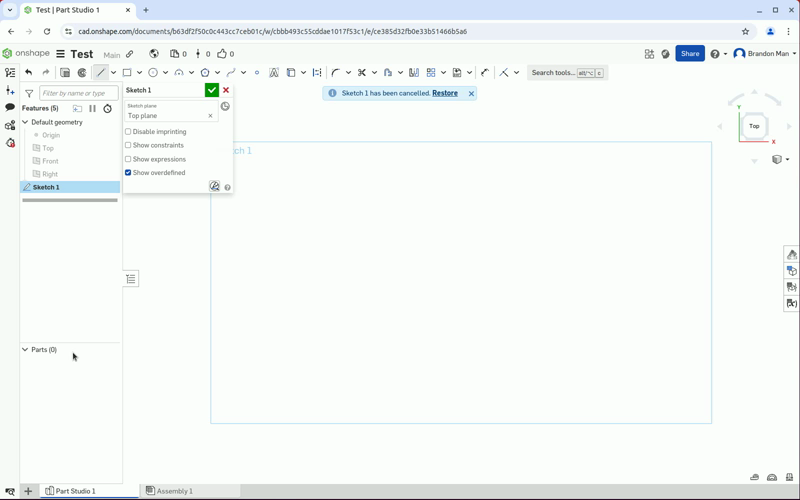
key_down(shift)
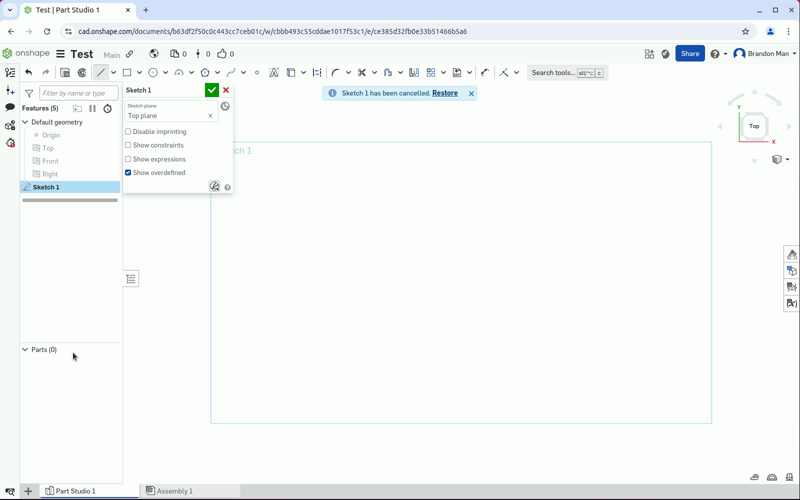
mouse_move(409, 328)
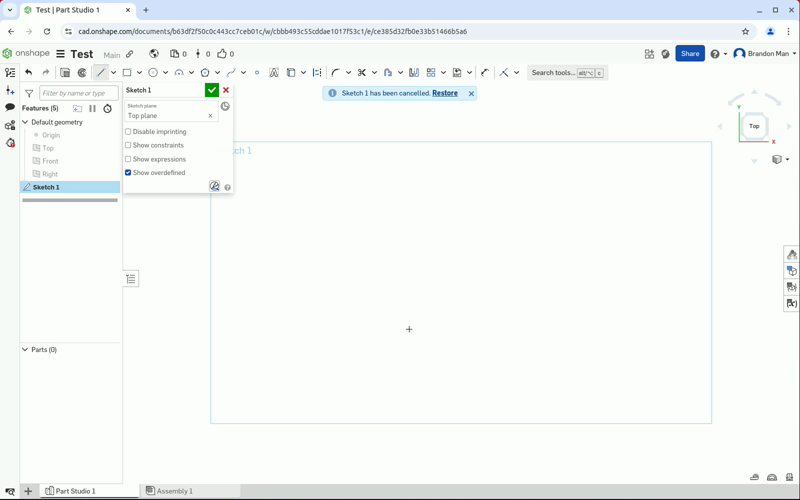
click(409, 328)
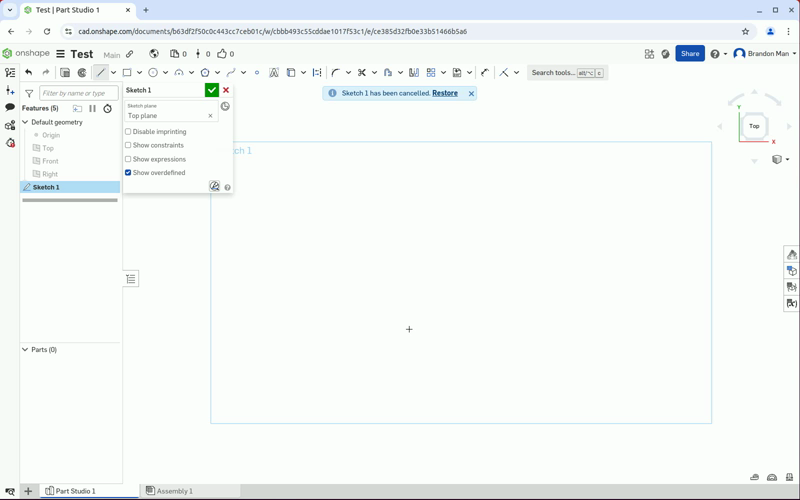
key_up(shift)
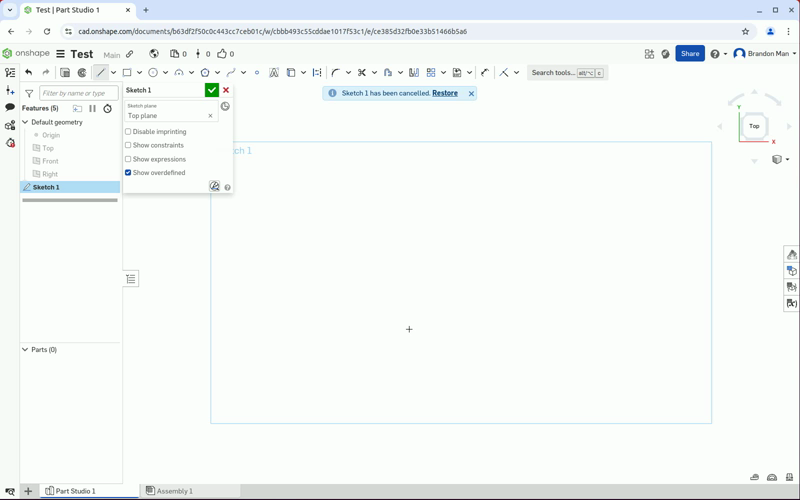
key_down(shift)
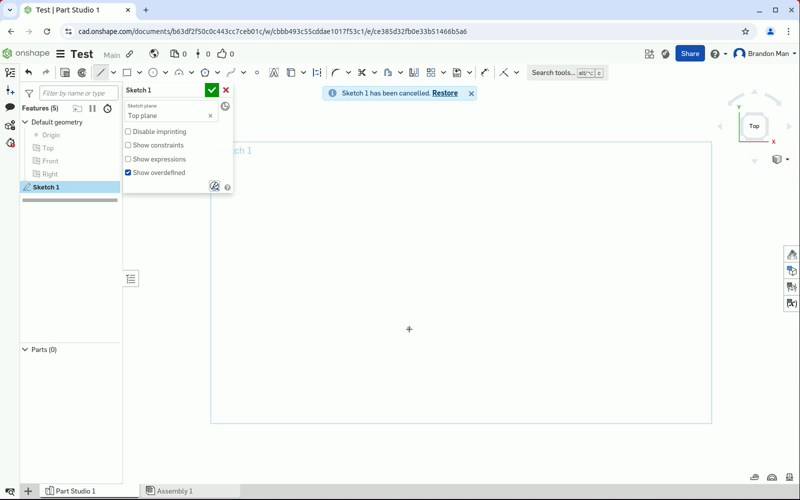
mouse_move(518, 328)
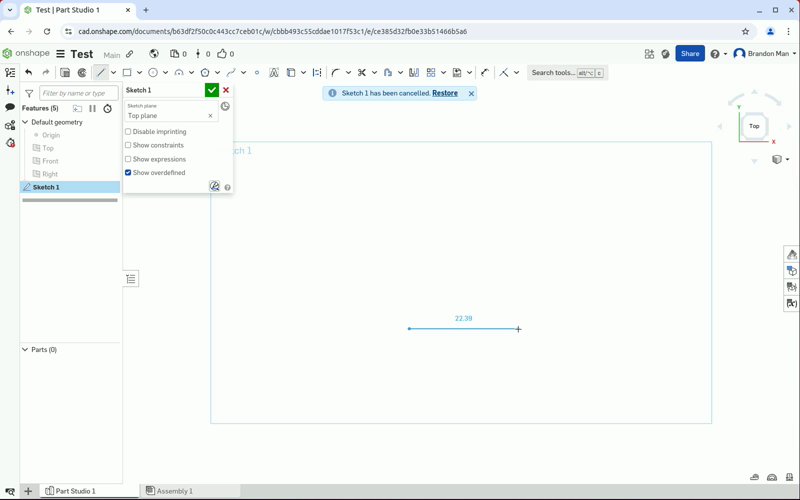
click(518, 328)
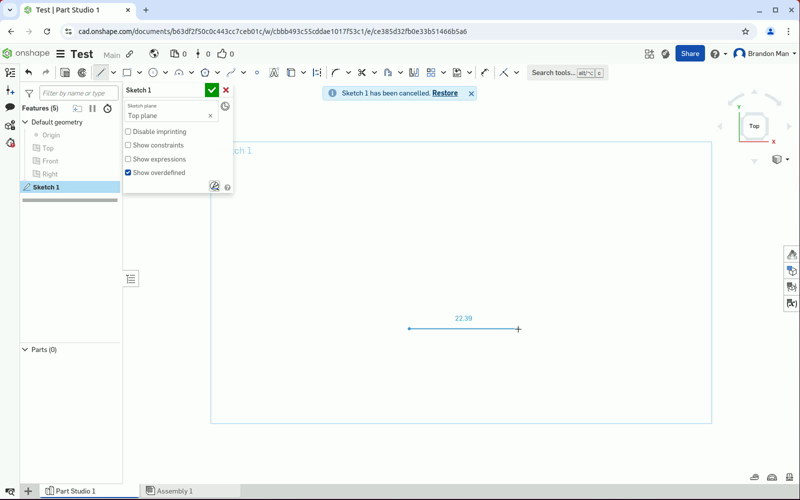
key_up(shift)
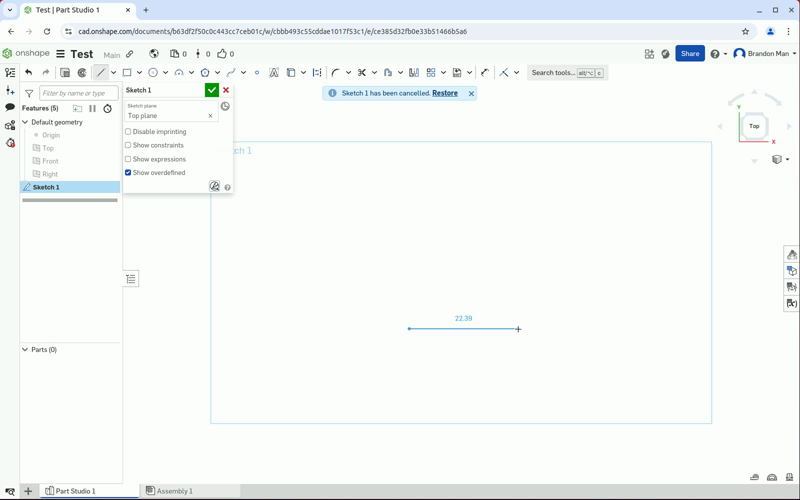
key_down(shift)
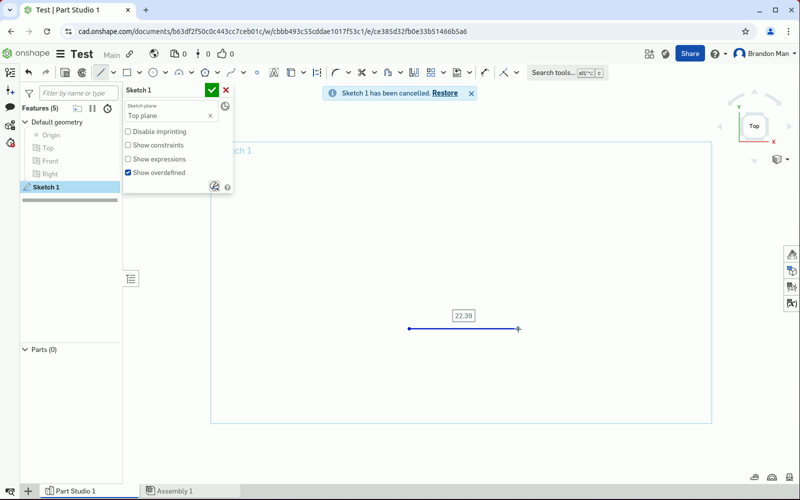
mouse_move(518, 237)
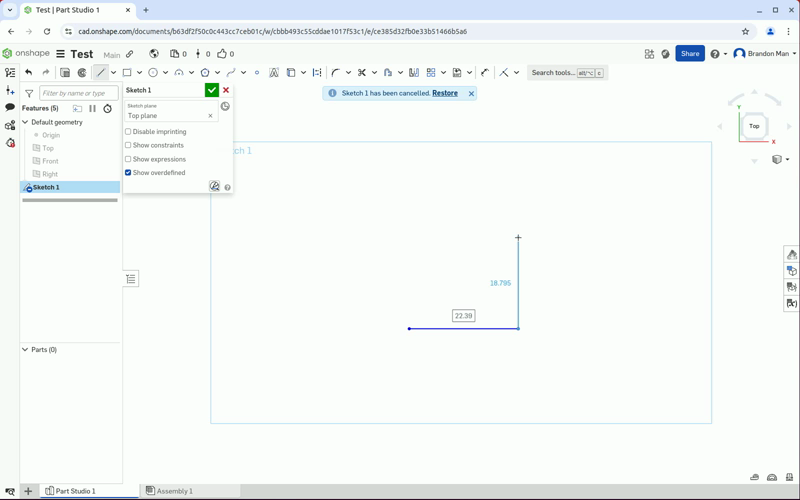
click(518, 237)
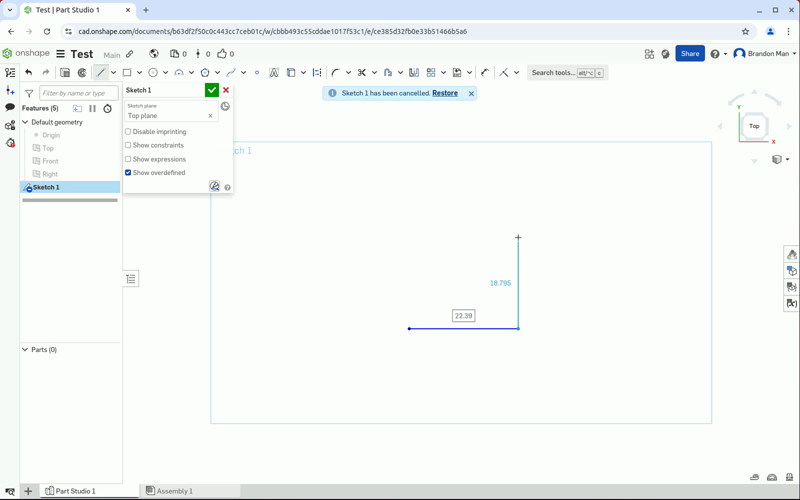
key_up(shift)
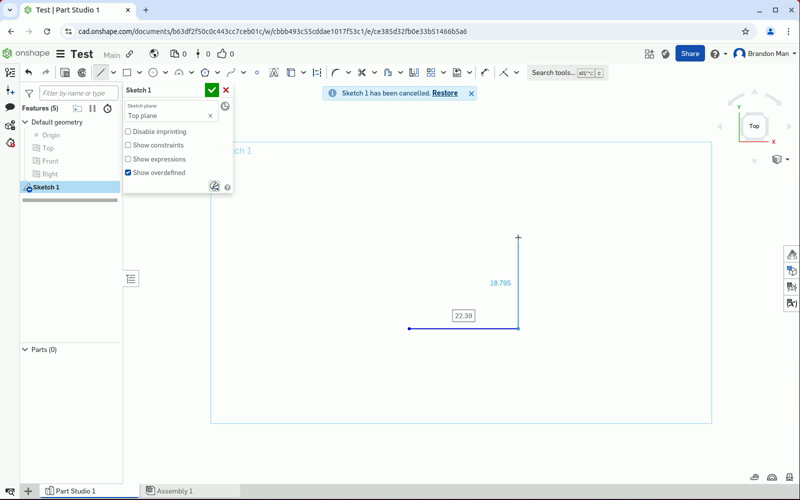
key_down(shift)
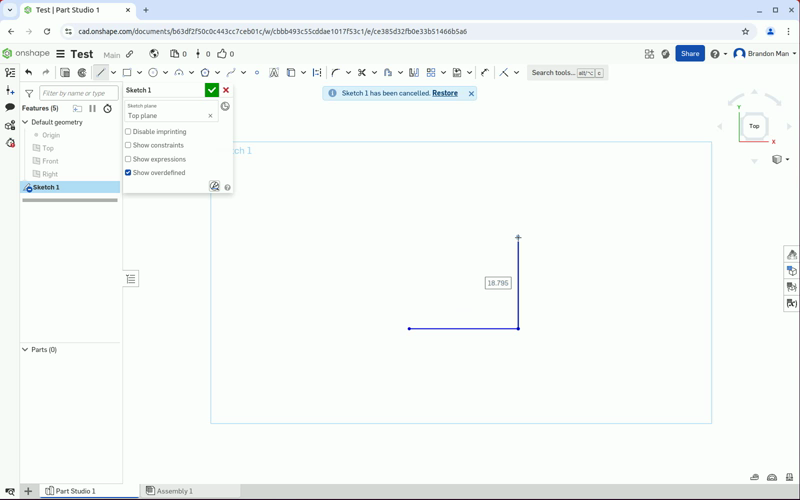
mouse_move(409, 237)
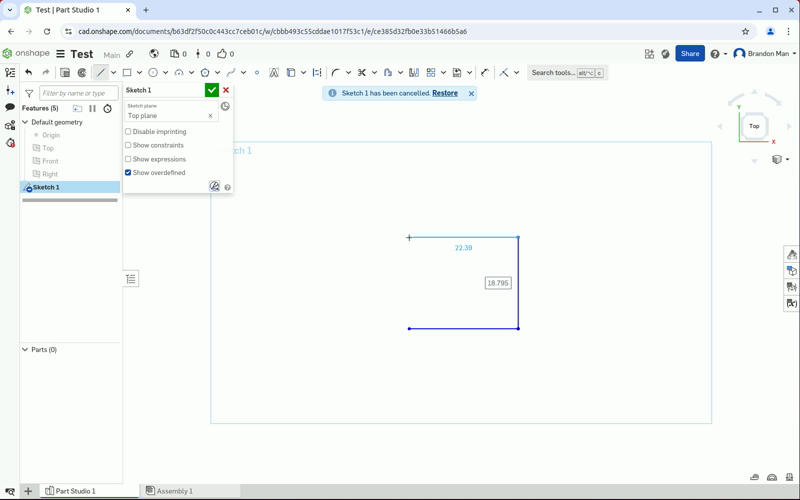
click(409, 237)
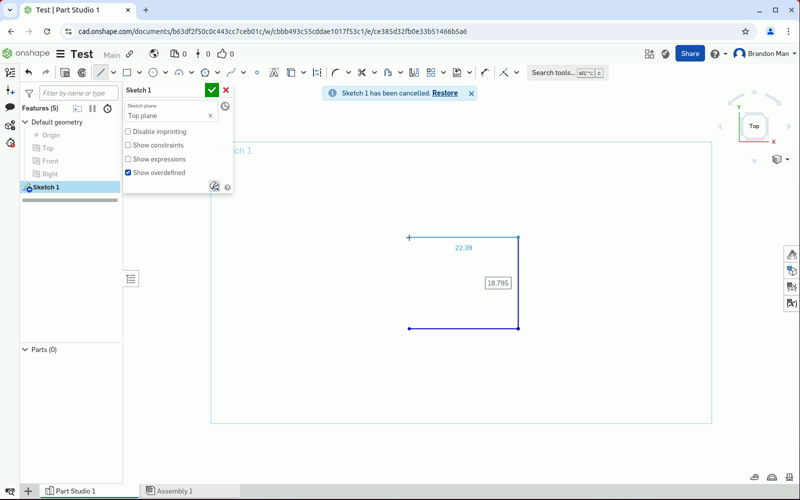
key_up(shift)
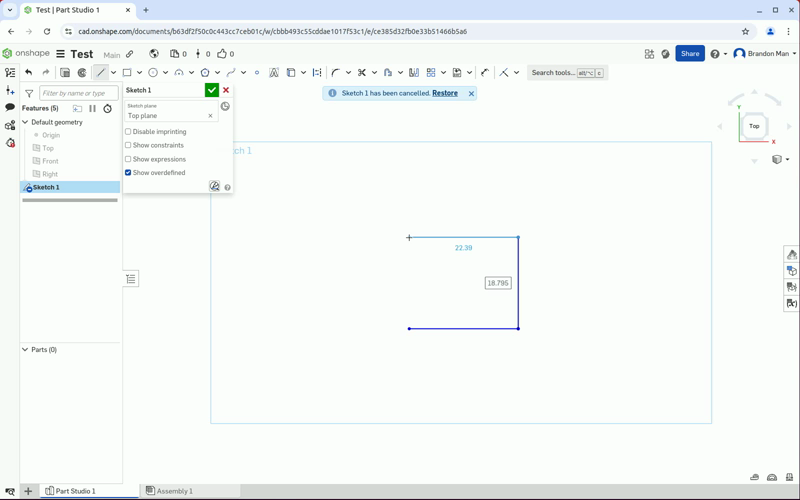
key_down(shift)
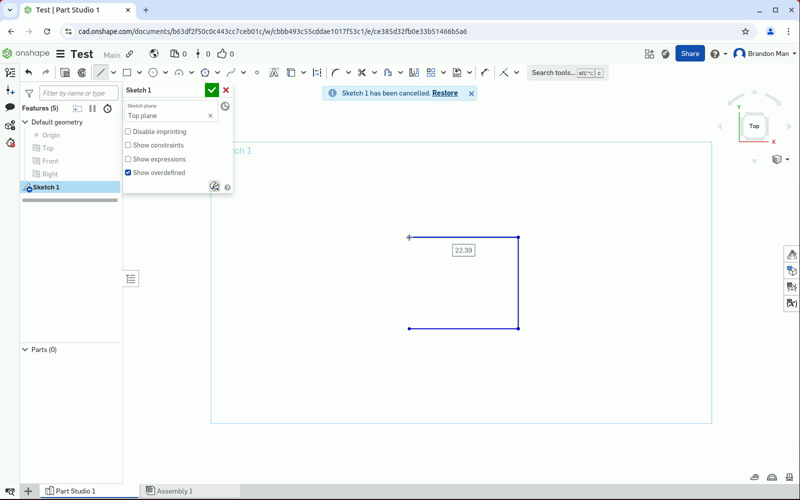
mouse_move(409, 328)
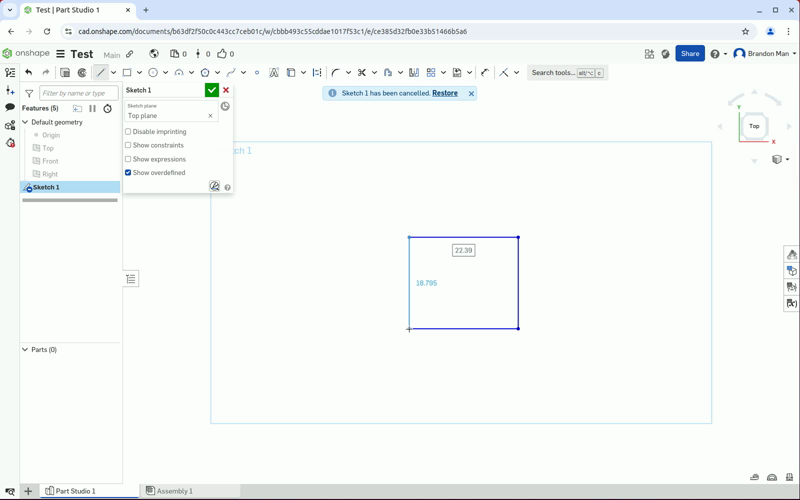
key_up(shift)
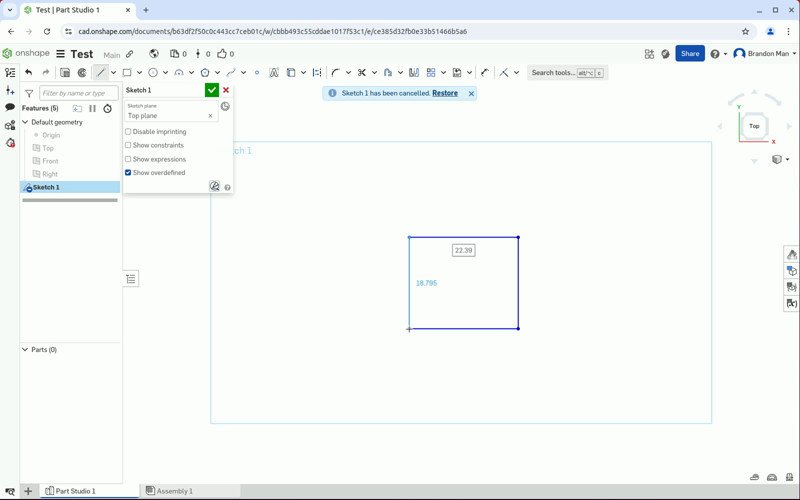
click(409, 328)
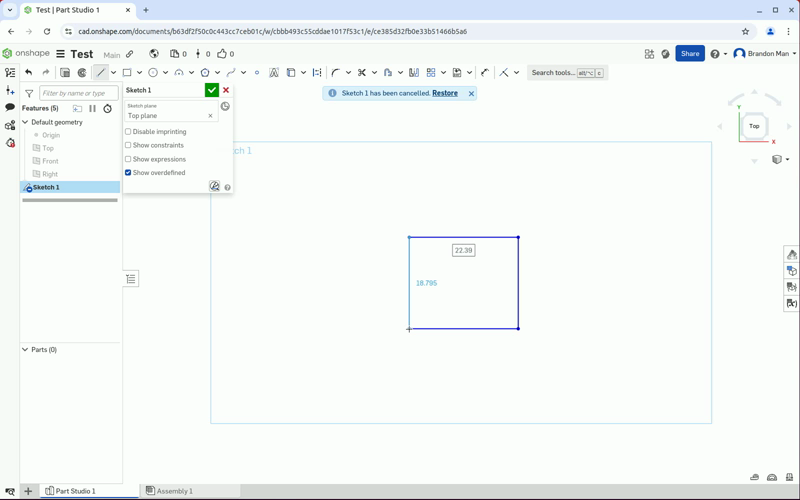
key(esc)
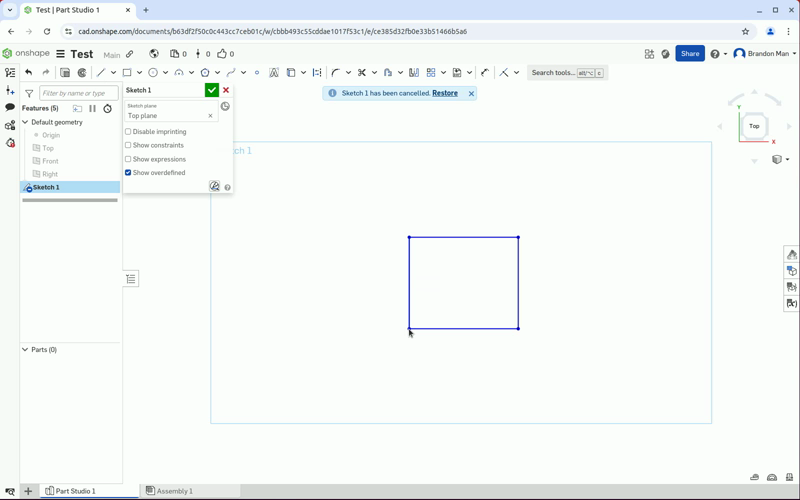
mouse_move(488, 272)
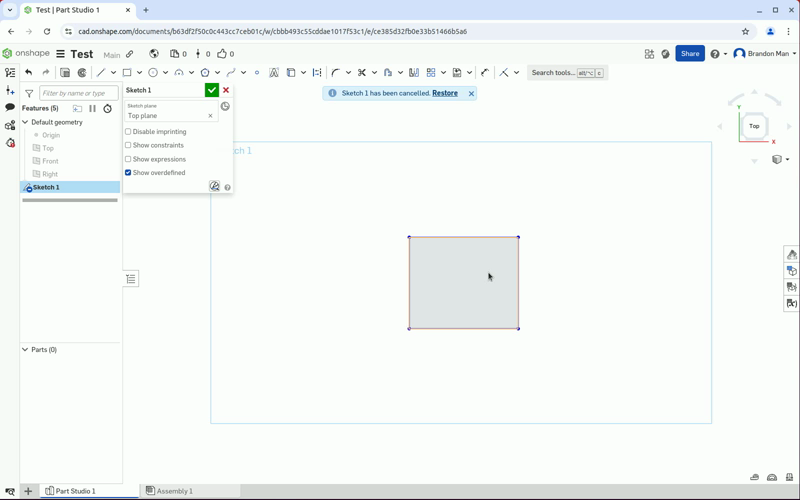
click(488, 272)
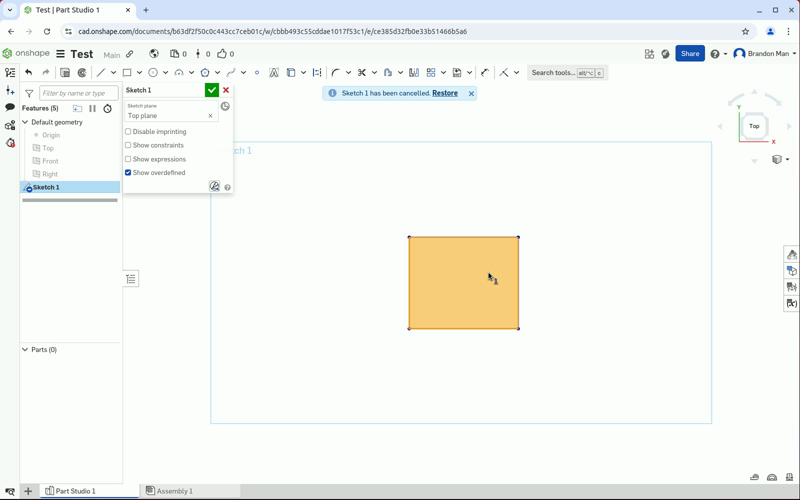
mouse_move(73, 352)
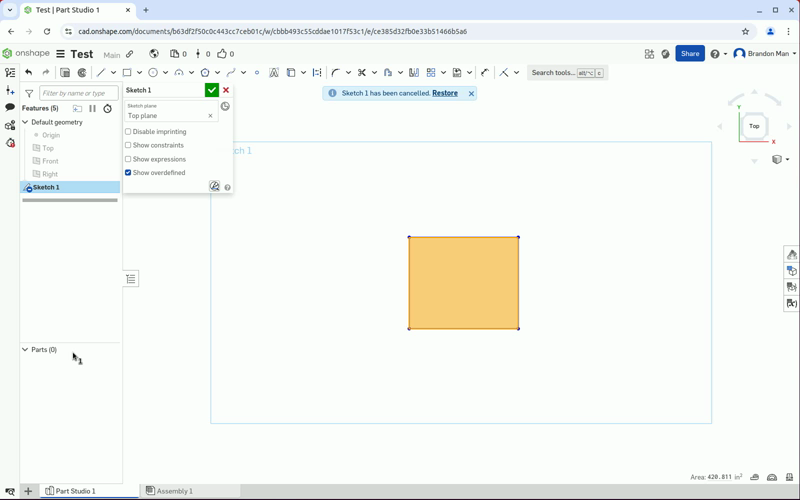
key(shift+y)
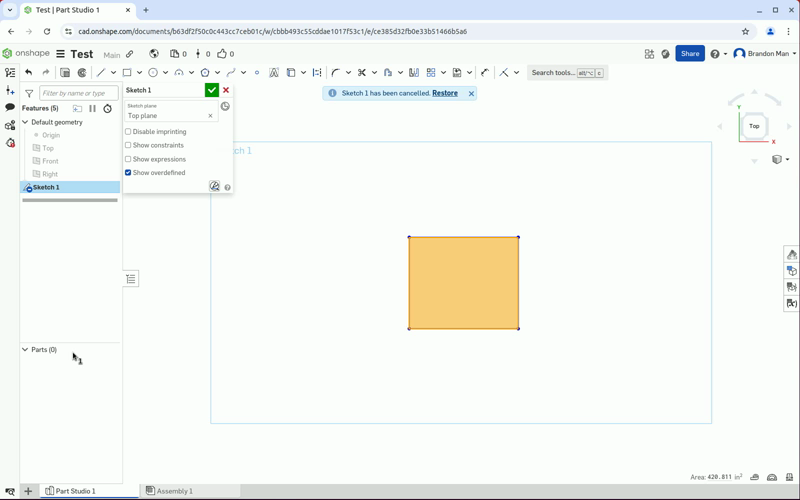
key(shift+e)
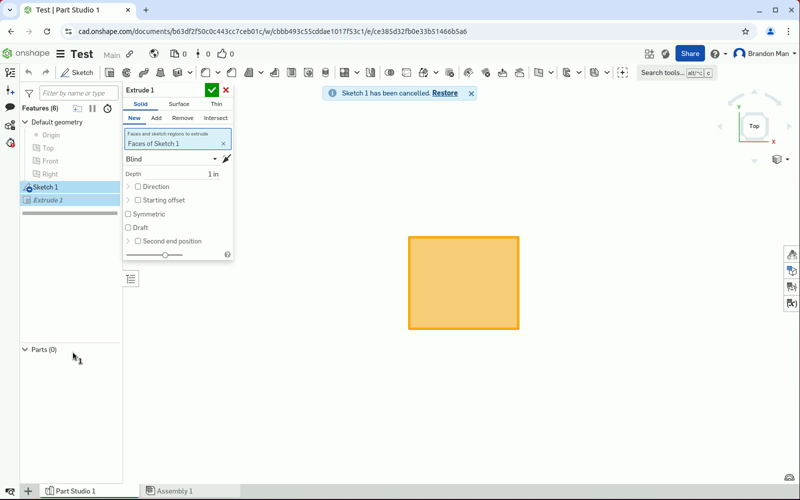
mouse_move(143, 106)
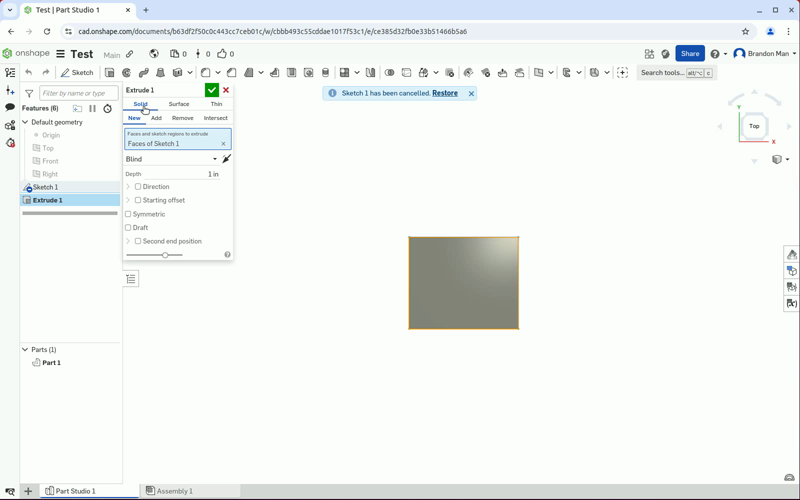
click(143, 106)
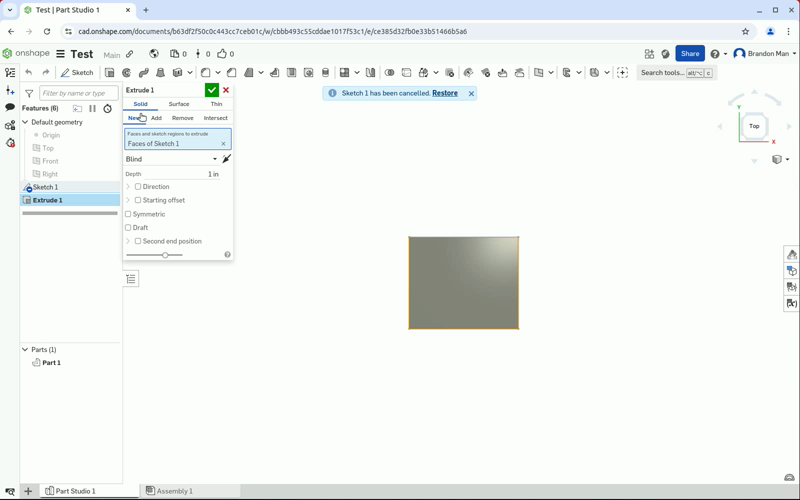
mouse_move(137, 120)
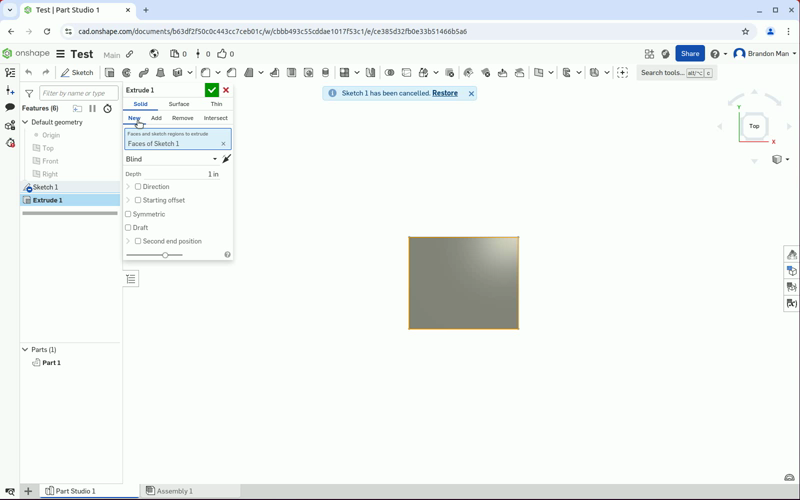
click(137, 120)
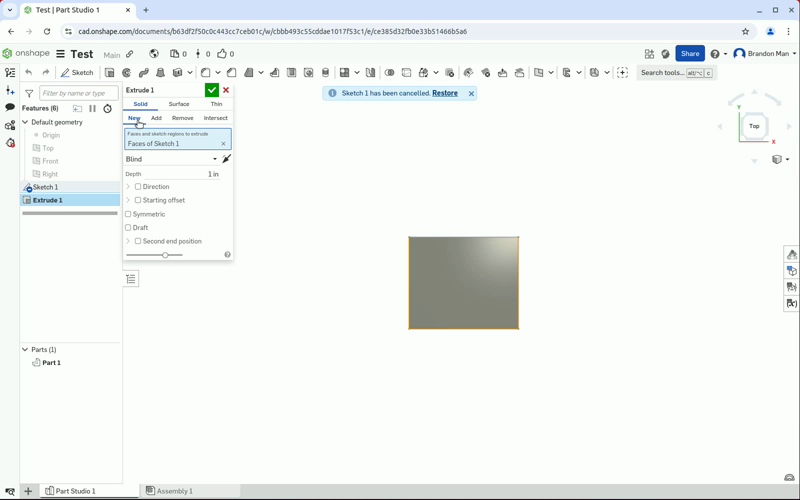
key(tab, 4)
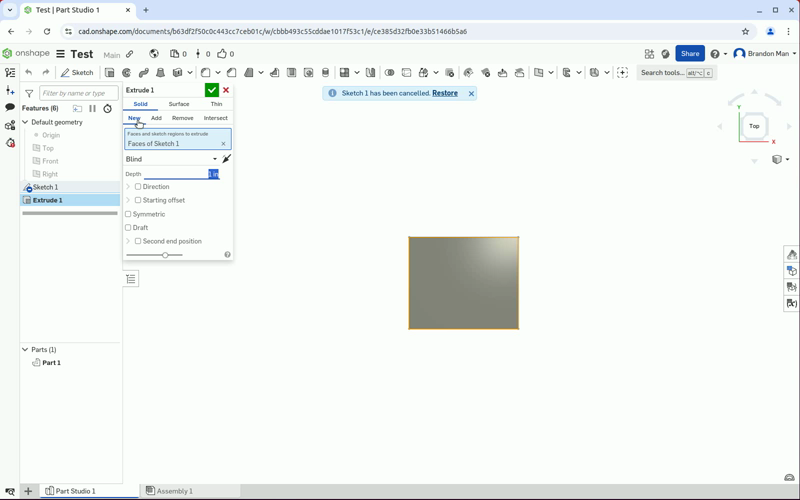
text(23.108)
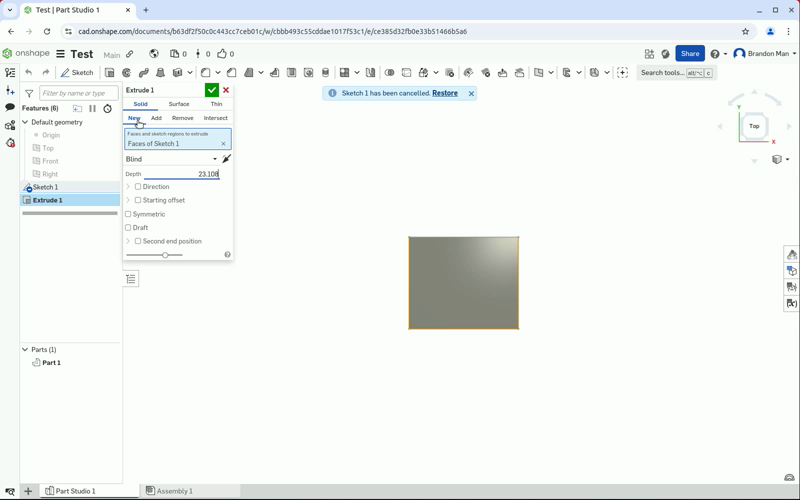
key(enter)
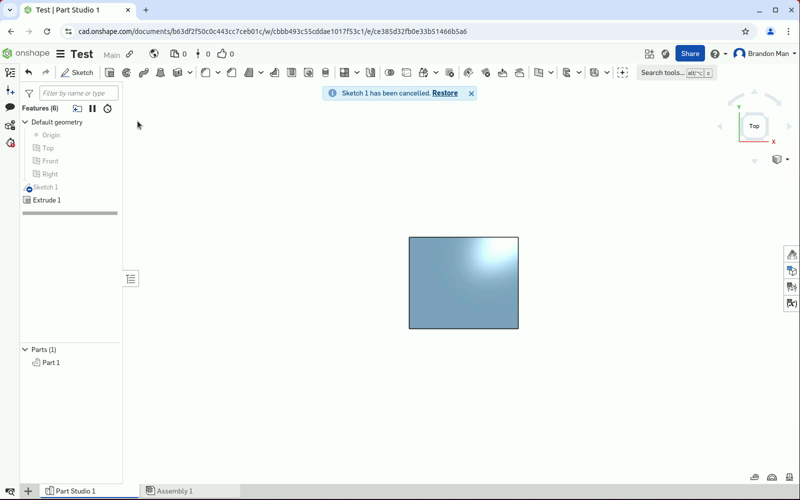
key(shift+h)
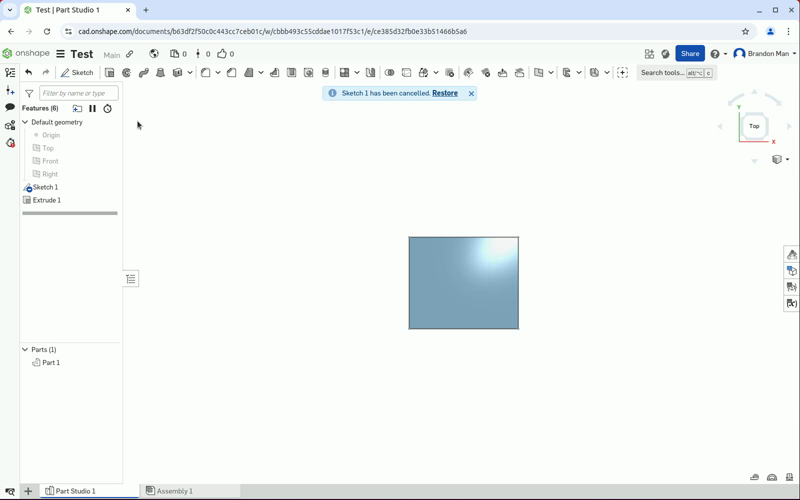
key(shift+h)
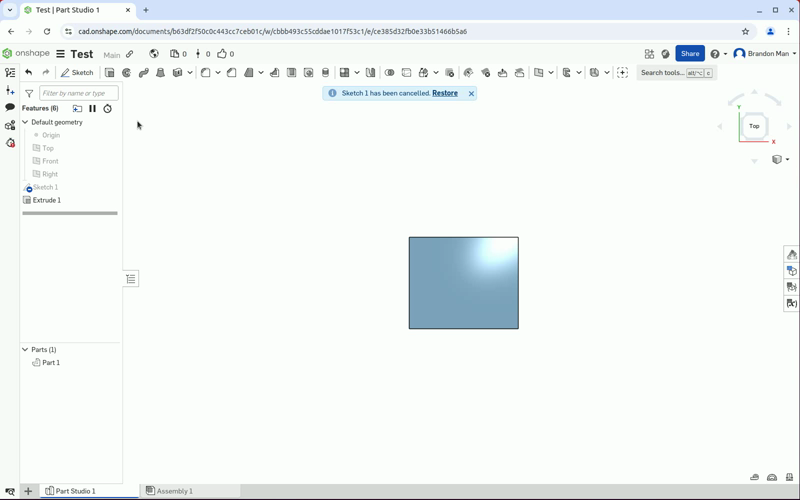
mouse_move(73, 189)
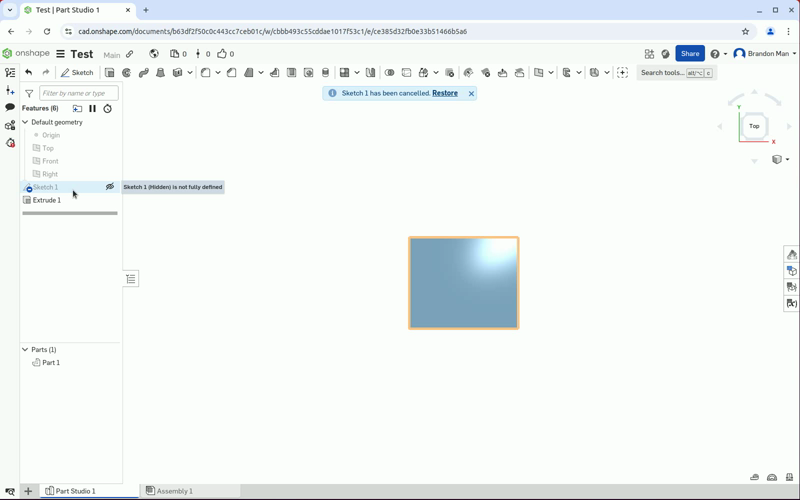
click(73, 189)
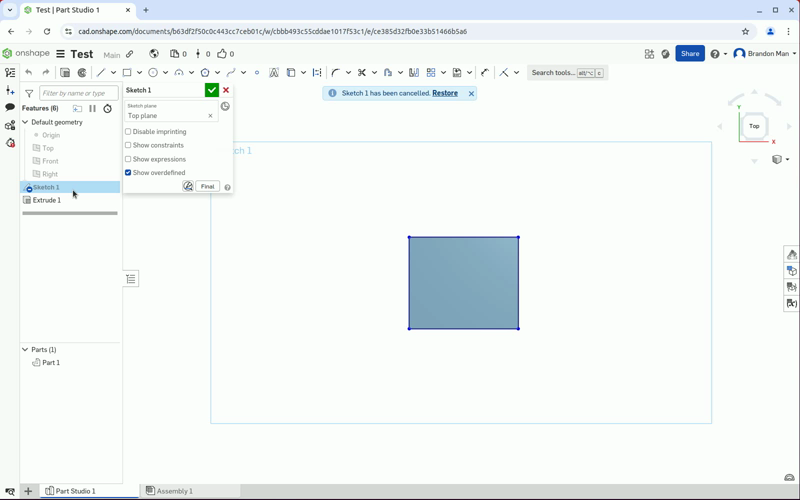
mouse_move(229, 92)
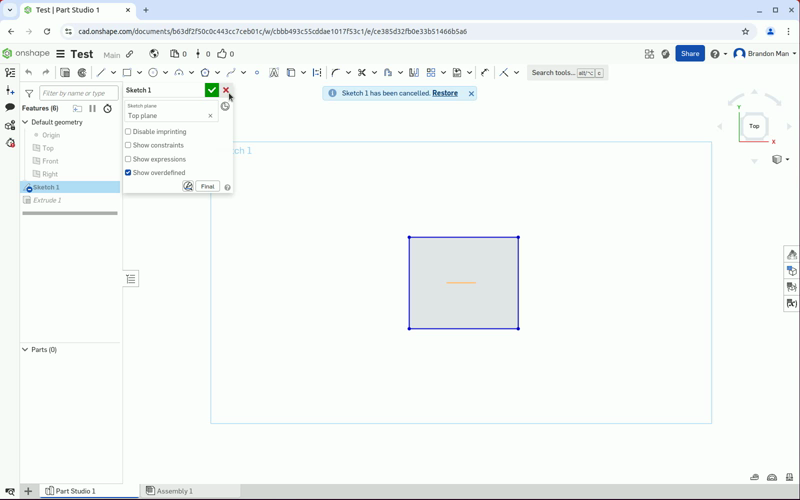
click(229, 92)
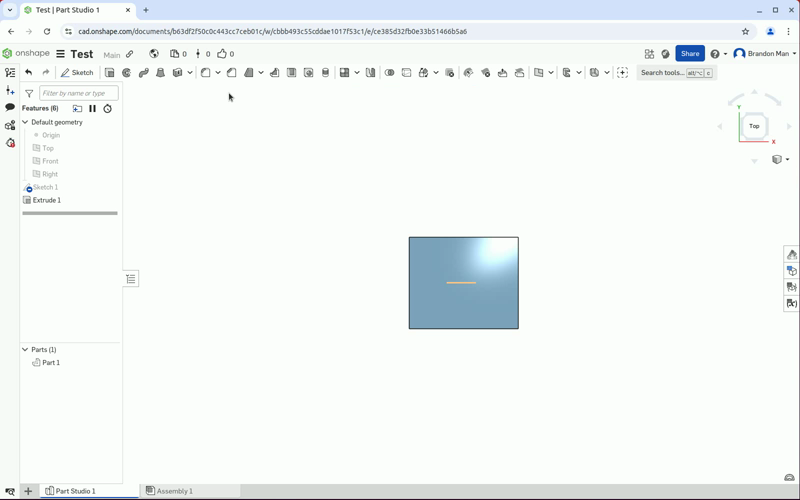
mouse_move(541, 75)
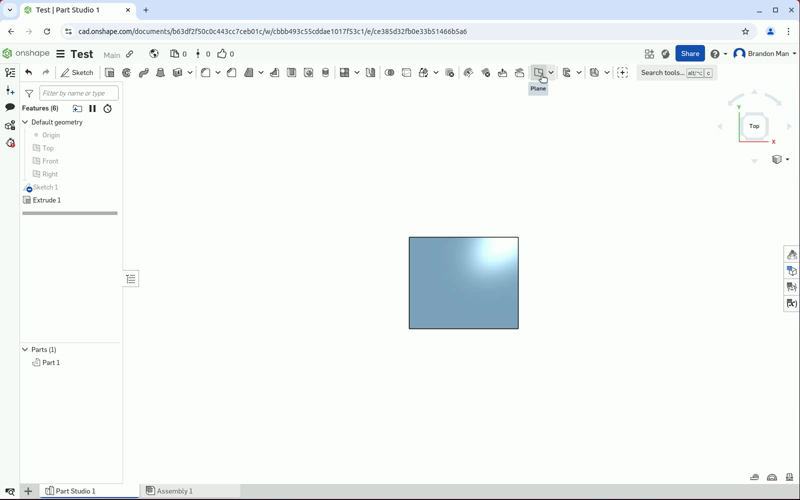
click(541, 75)
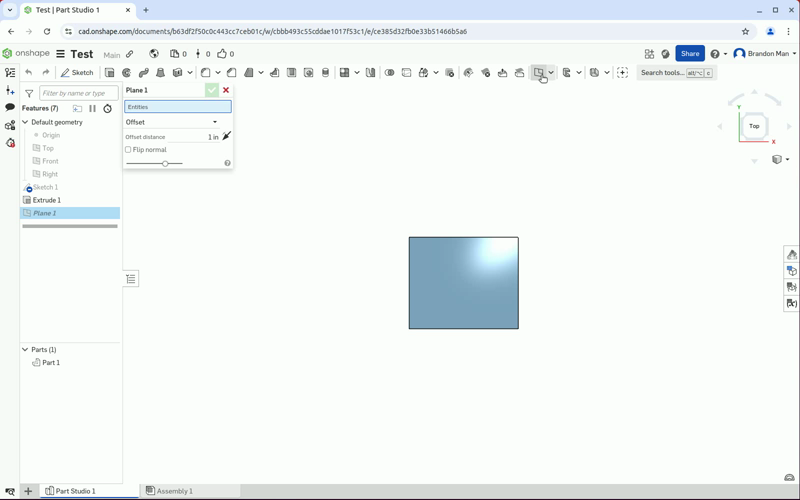
mouse_move(73, 150)
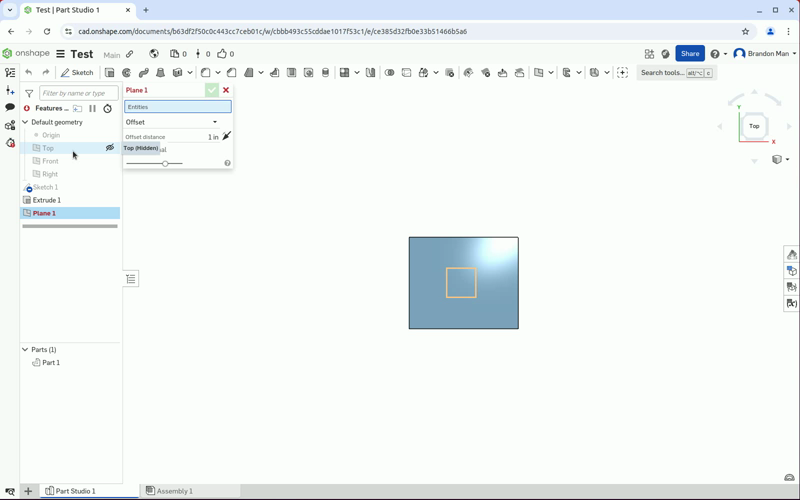
click(73, 150)
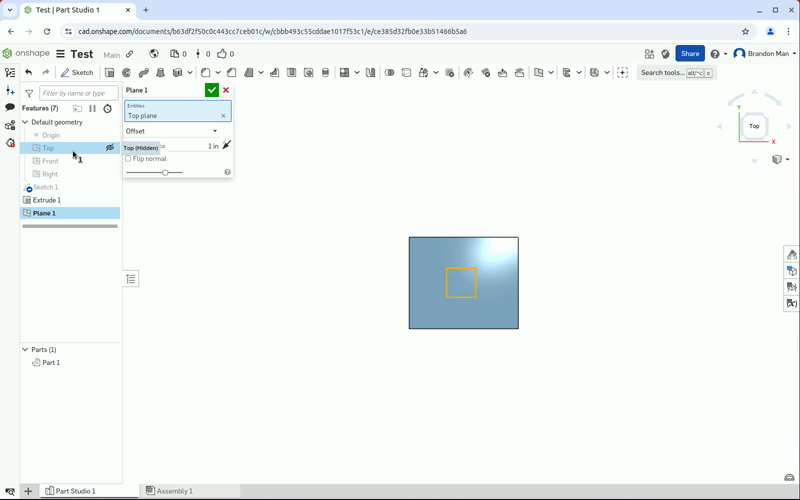
key(tab, 2)
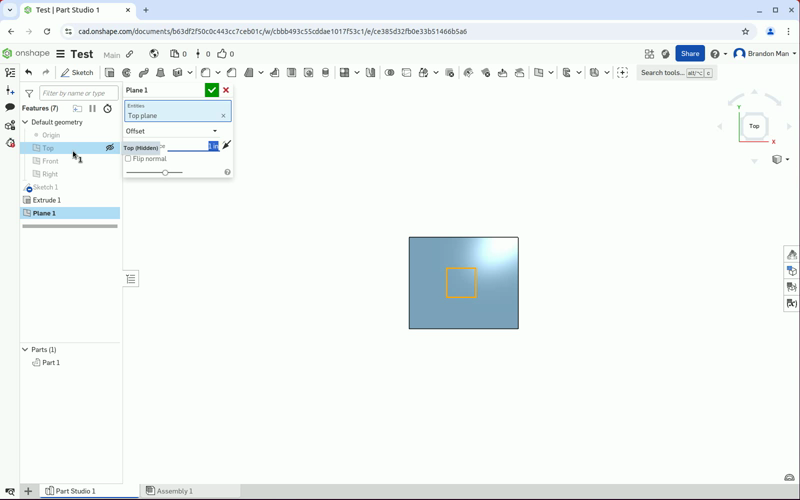
text(23.108)
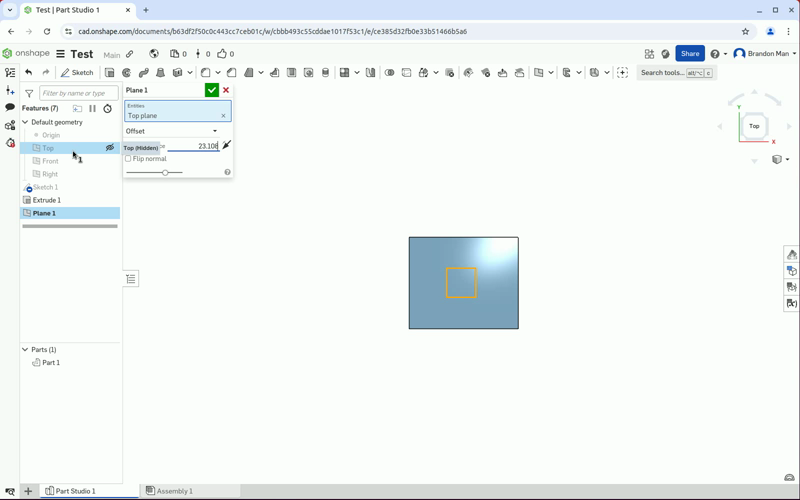
key(enter, 2)
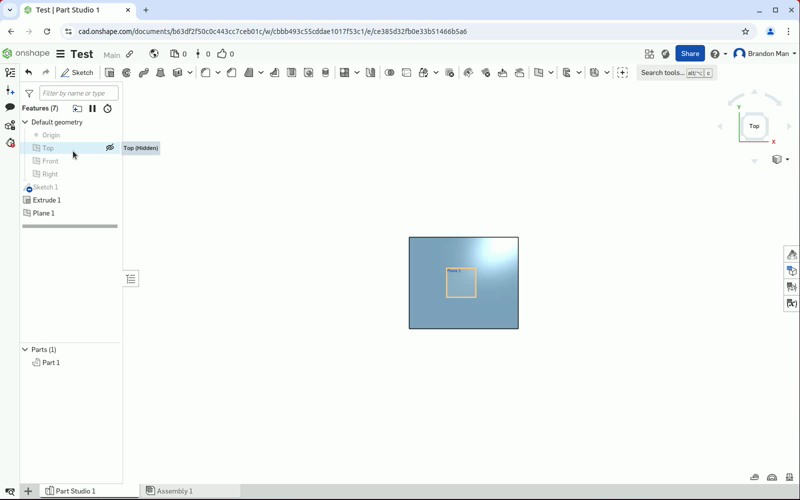
key(shift+s)
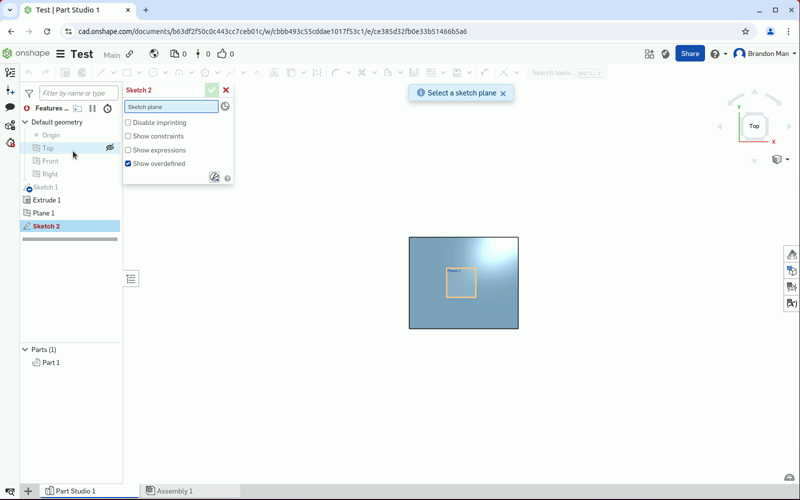
mouse_move(73, 215)
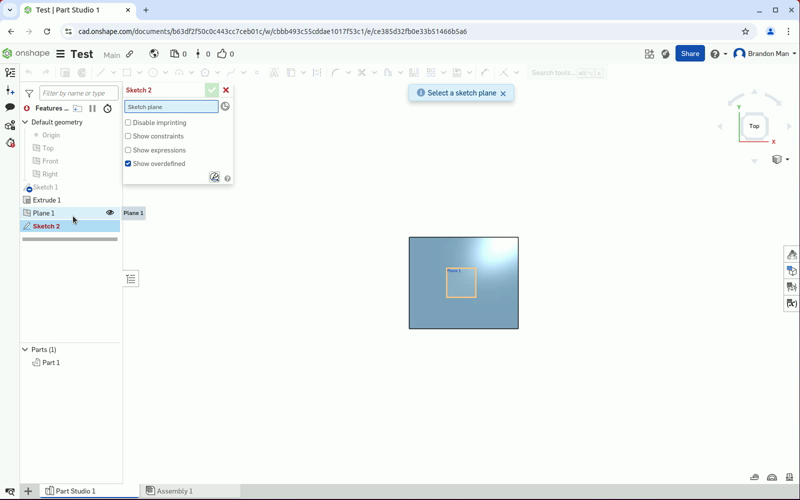
click(73, 215)
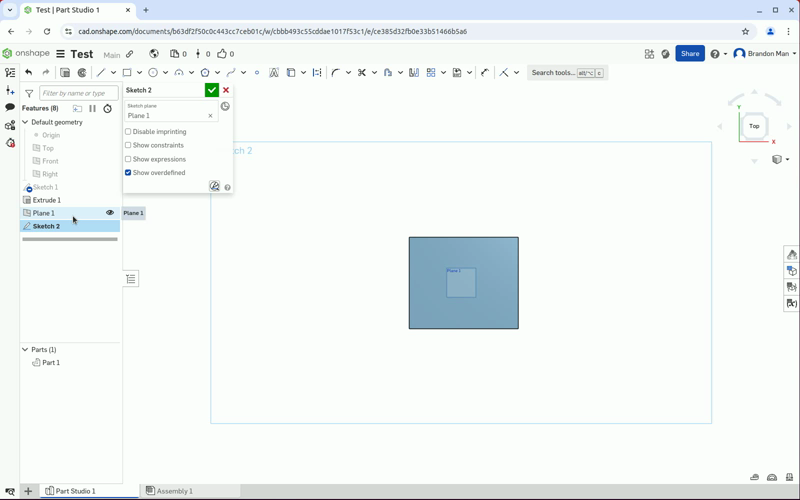
mouse_move(73, 352)
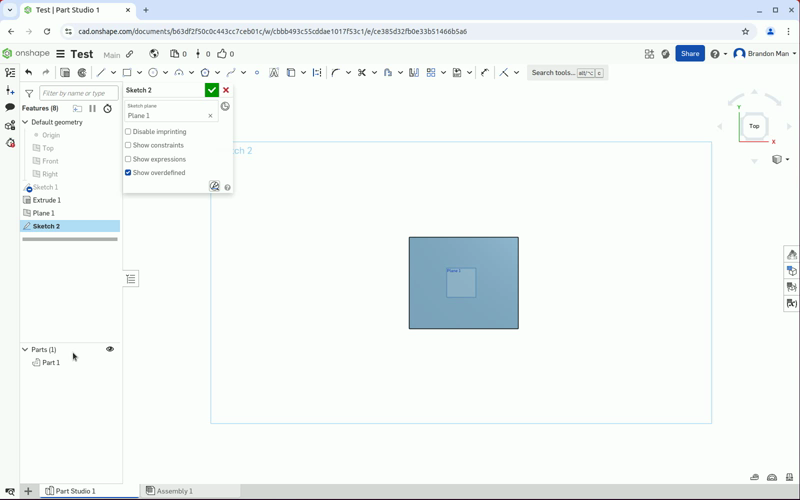
key(y)
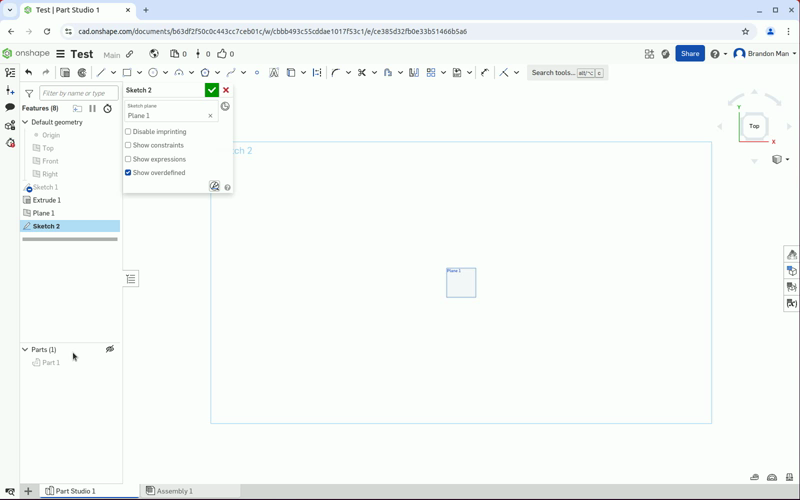
key(l)
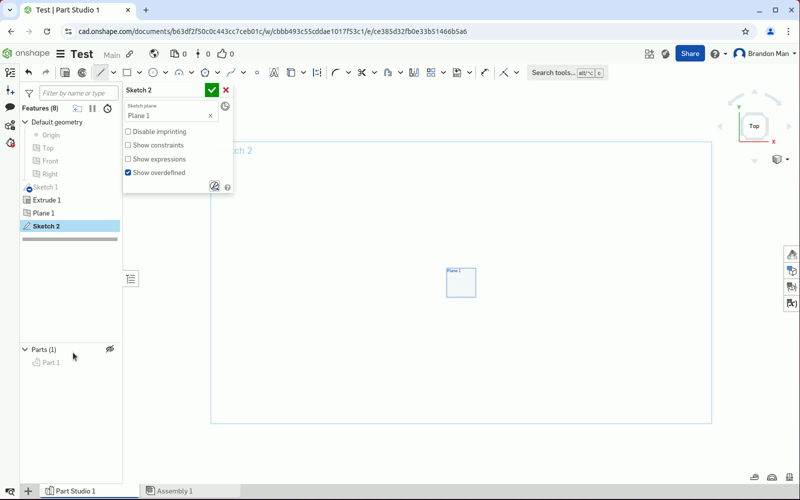
key_down(shift)
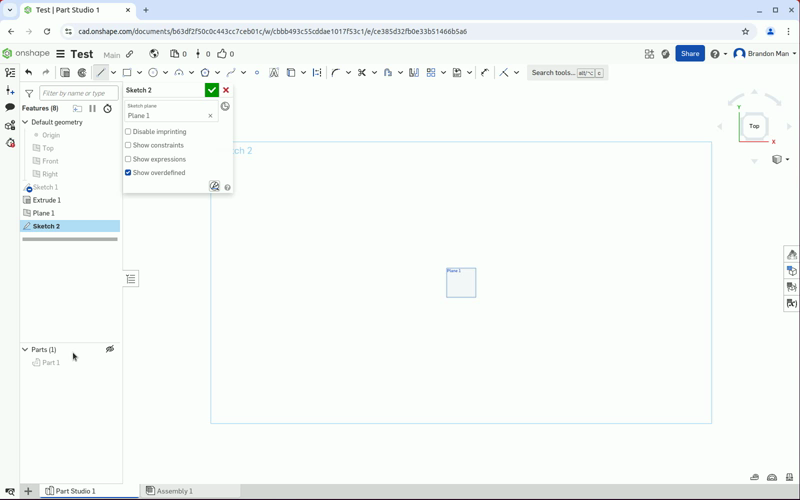
mouse_move(414, 319)
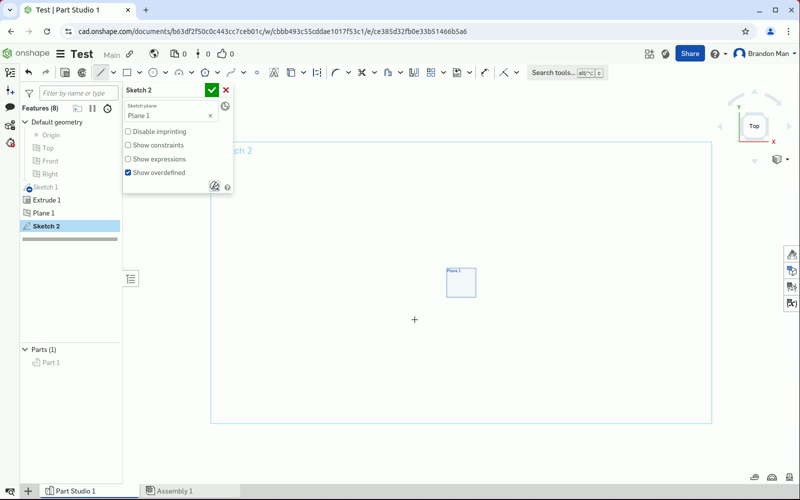
click(414, 319)
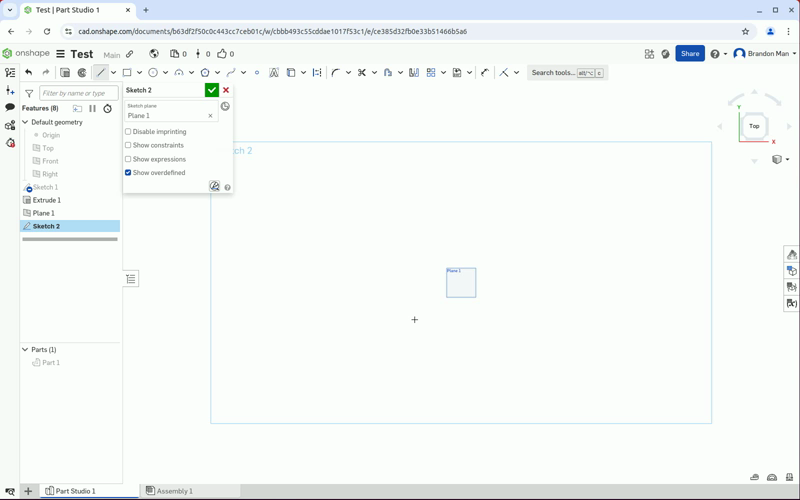
key_up(shift)
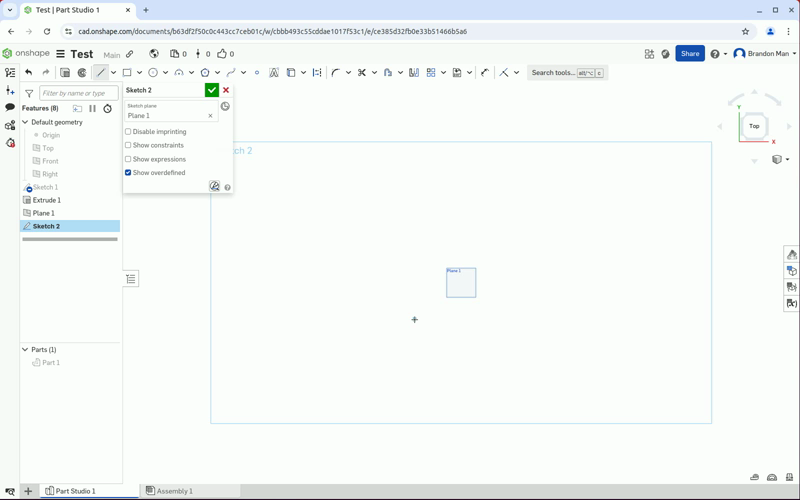
key_down(shift)
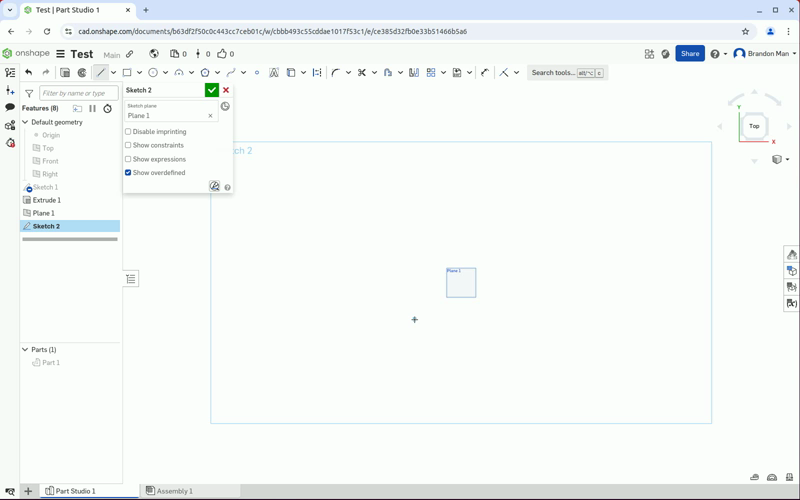
mouse_move(506, 319)
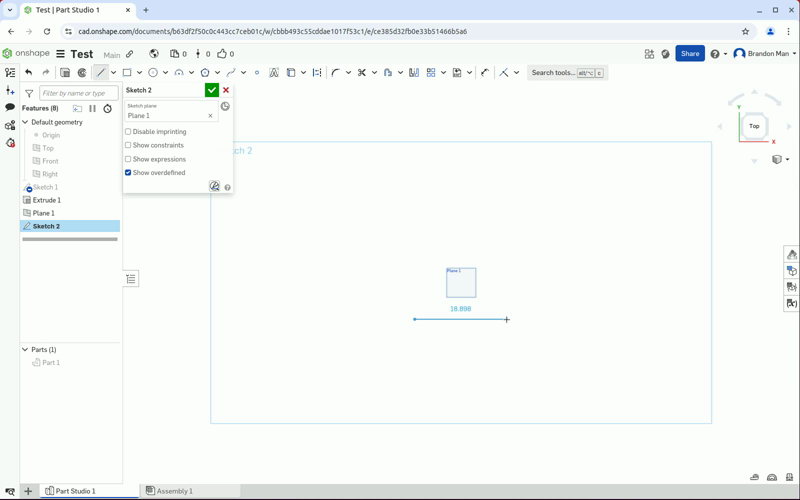
click(506, 319)
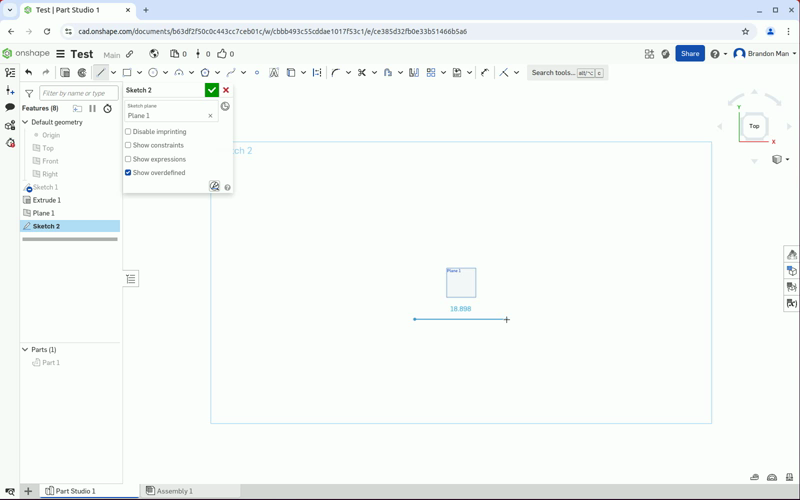
key_up(shift)
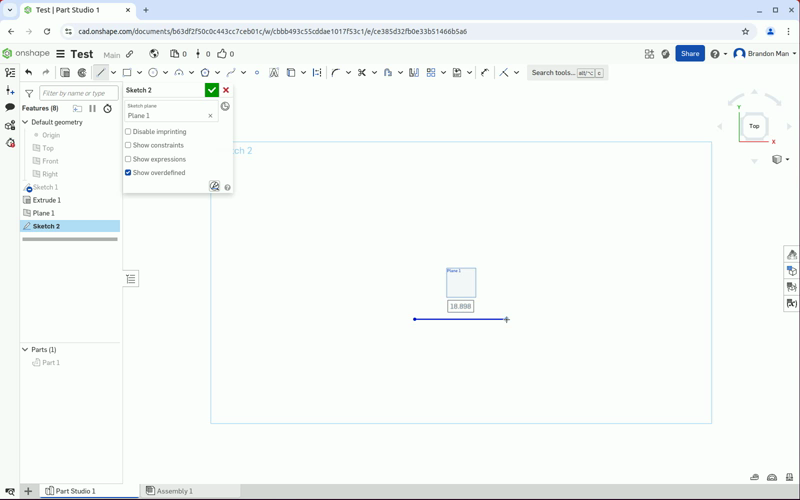
key_down(shift)
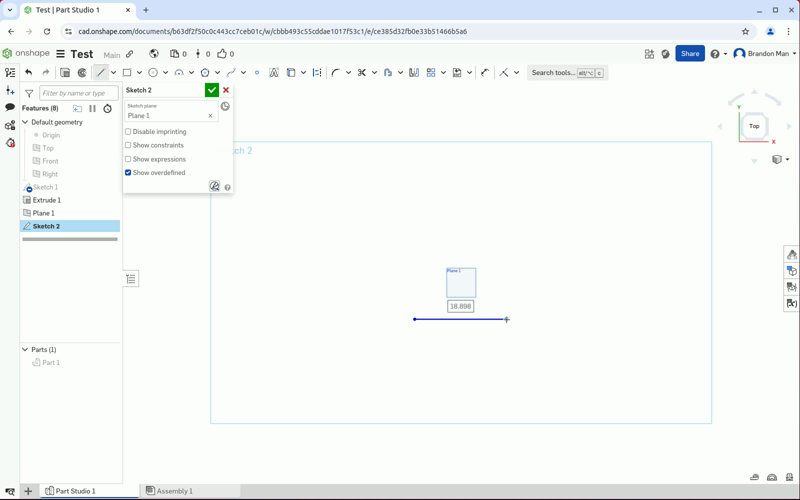
mouse_move(506, 246)
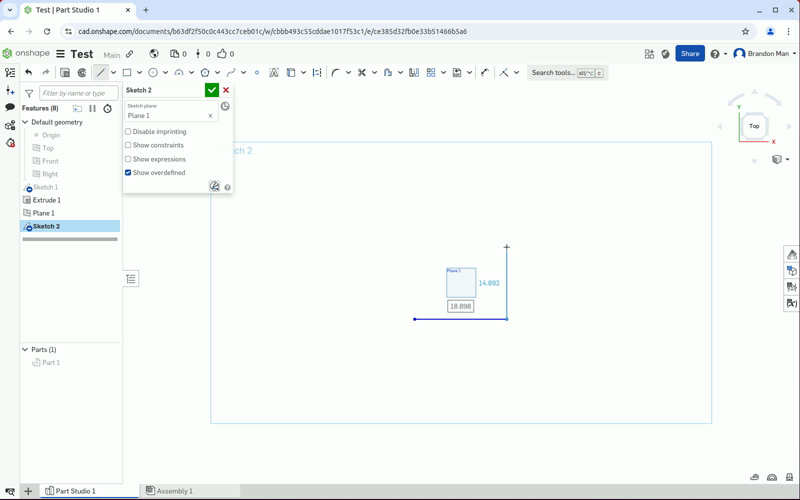
click(506, 246)
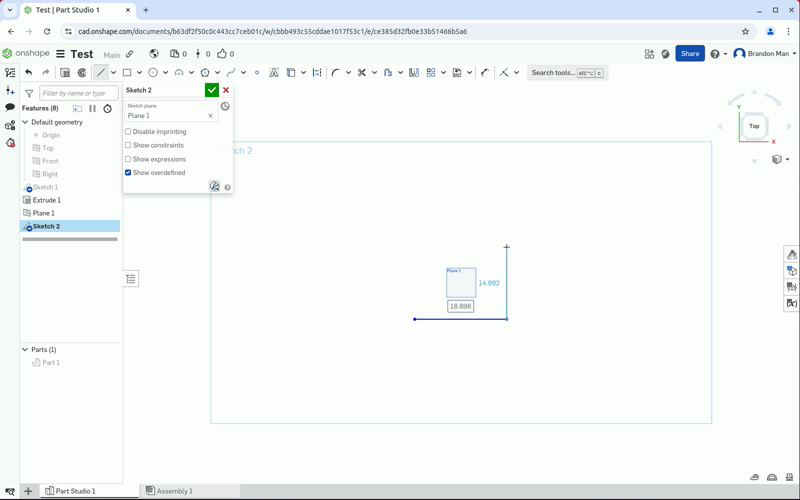
key_up(shift)
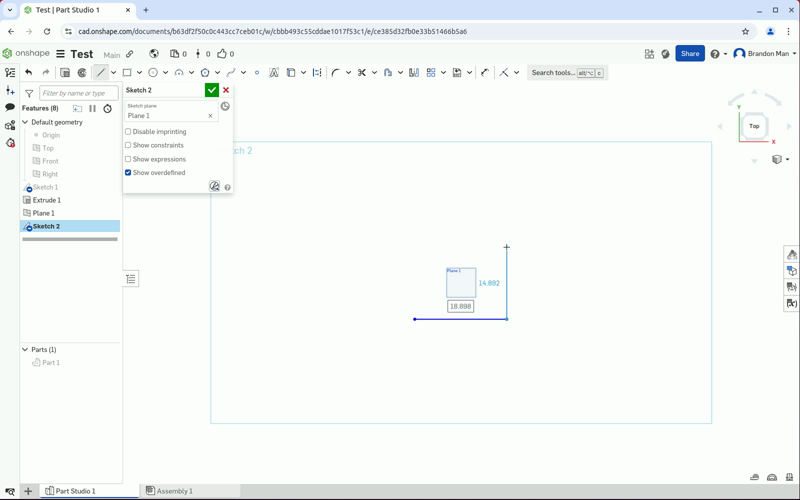
key_down(shift)
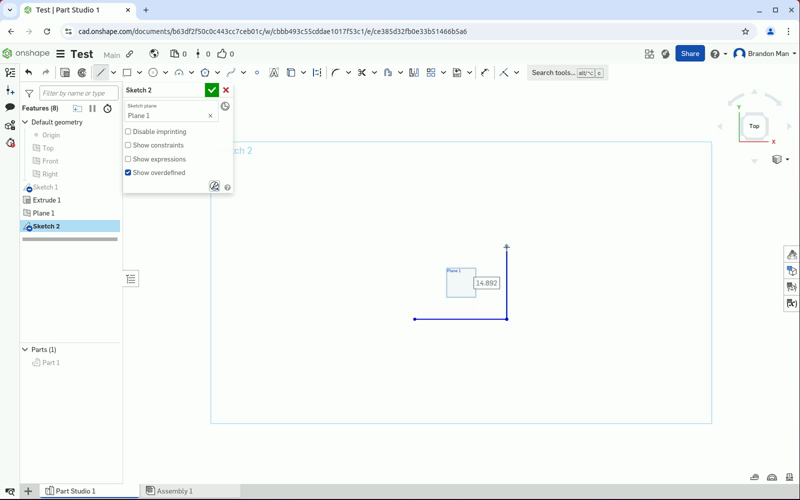
mouse_move(414, 246)
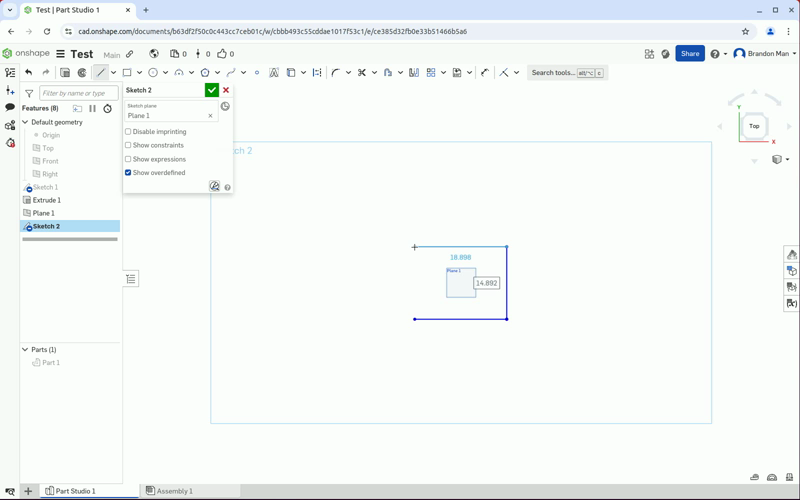
click(414, 246)
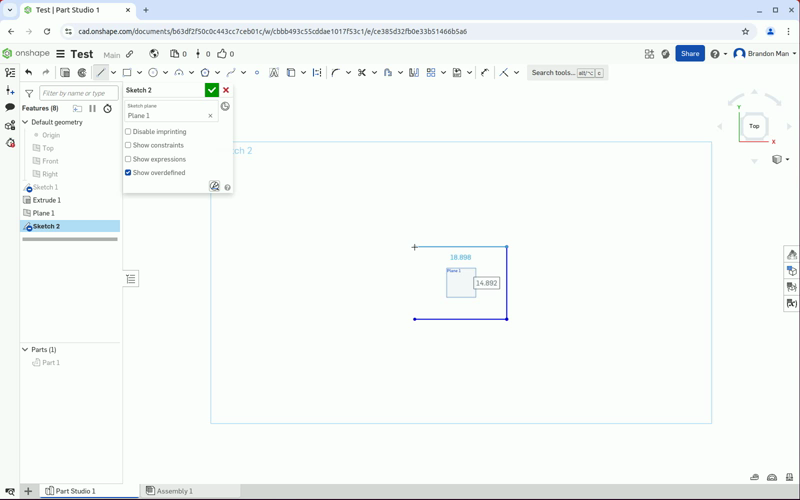
key_up(shift)
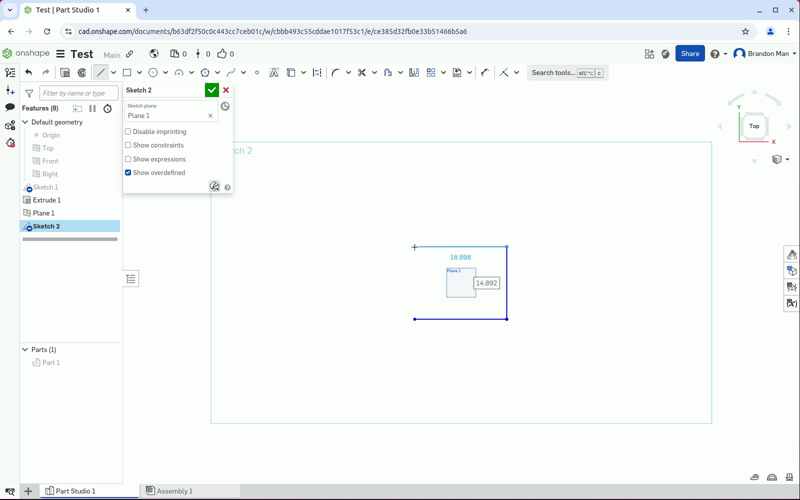
key_down(shift)
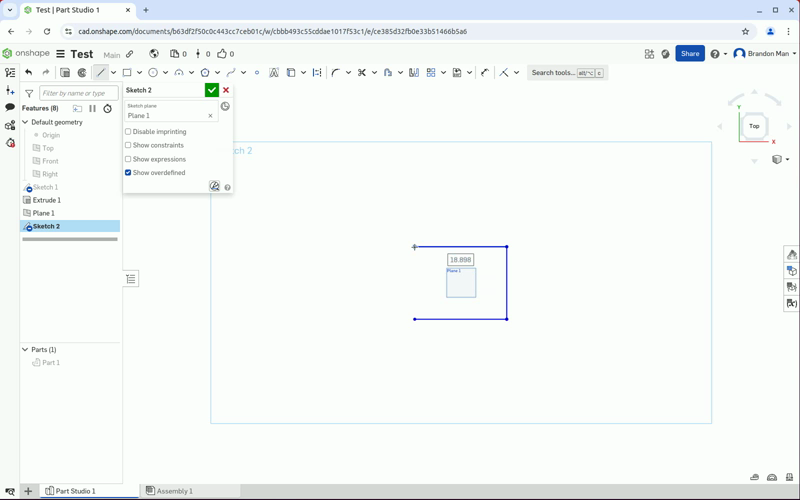
mouse_move(414, 319)
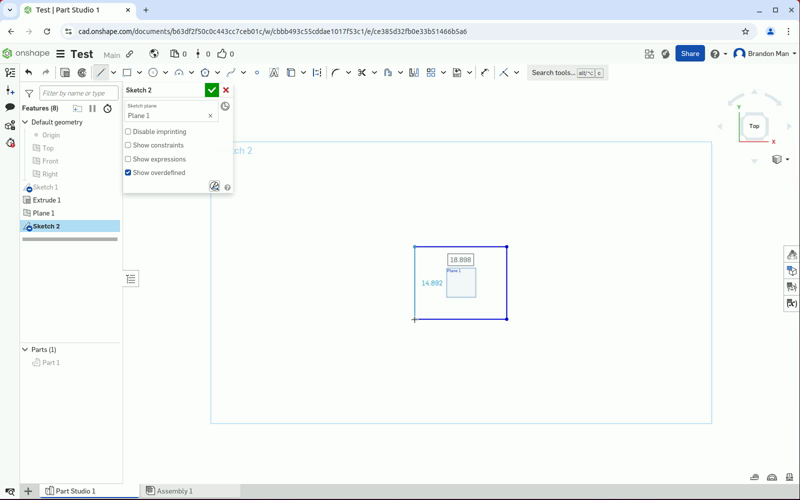
key_up(shift)
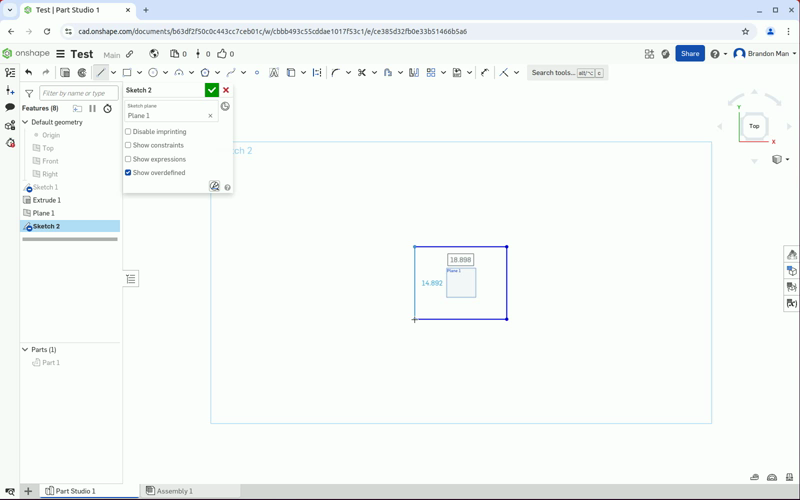
click(414, 319)
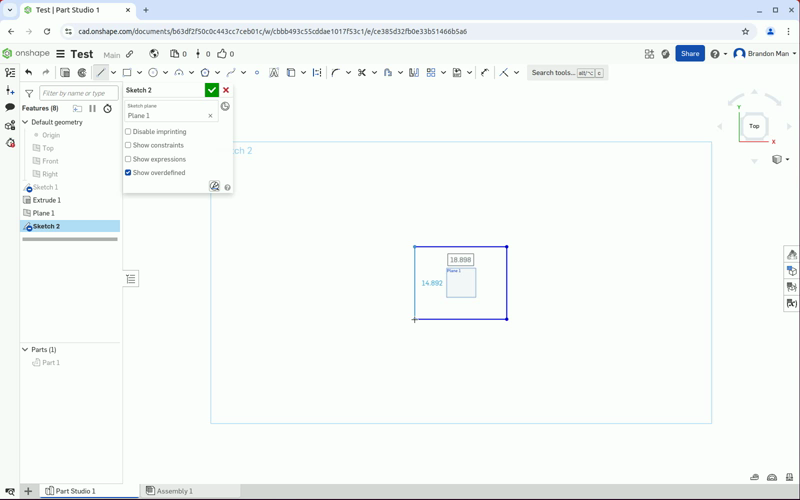
key(esc)
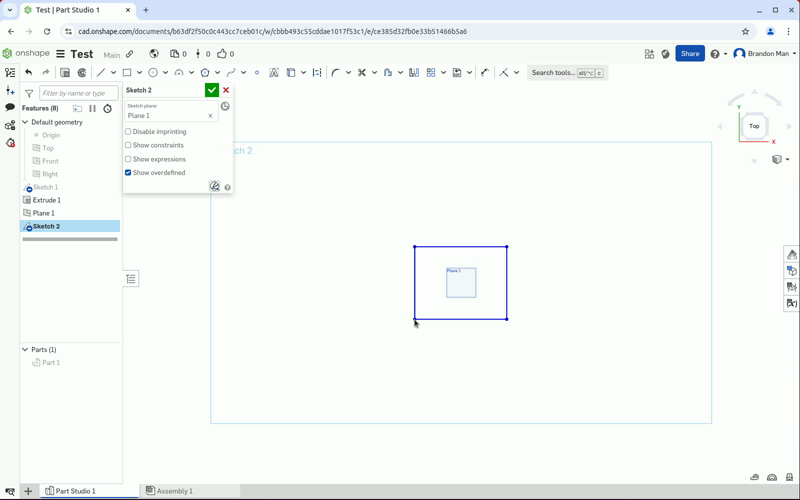
mouse_move(490, 279)
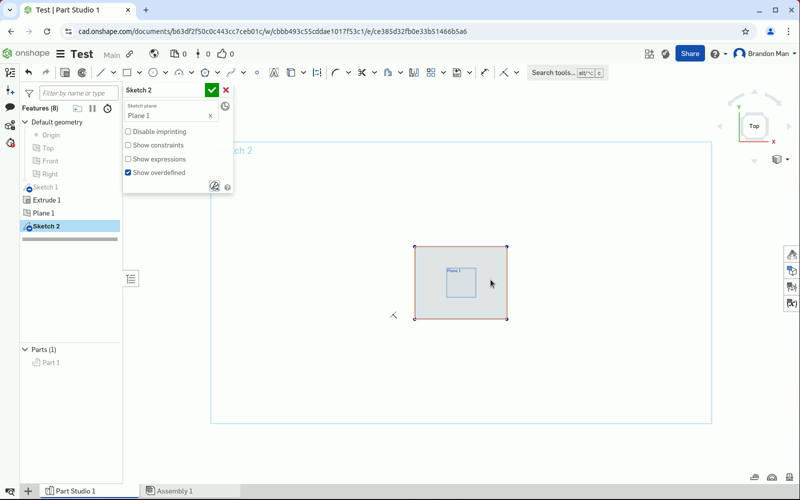
click(490, 279)
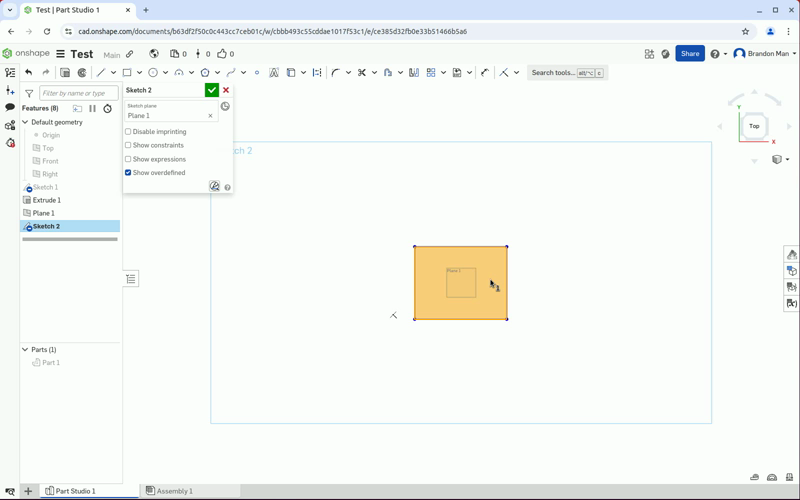
mouse_move(73, 352)
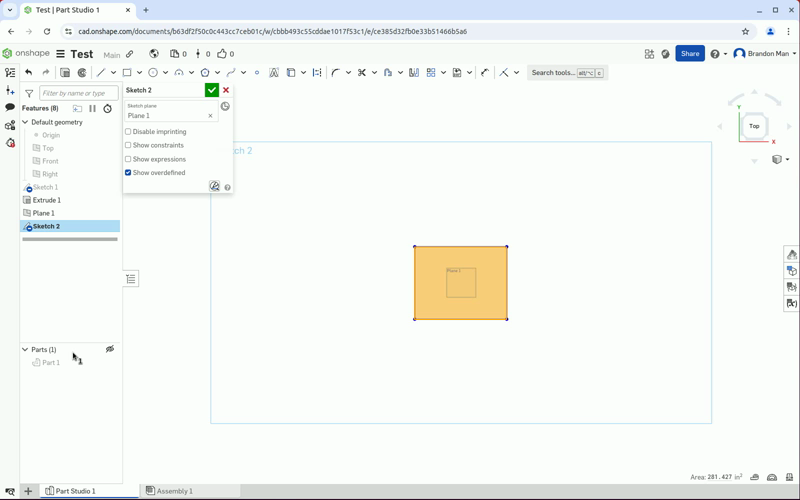
key(shift+y)
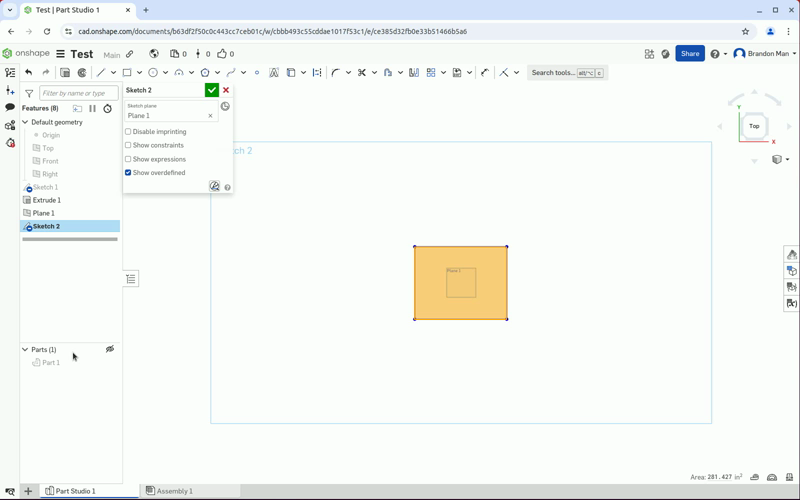
key(shift+e)
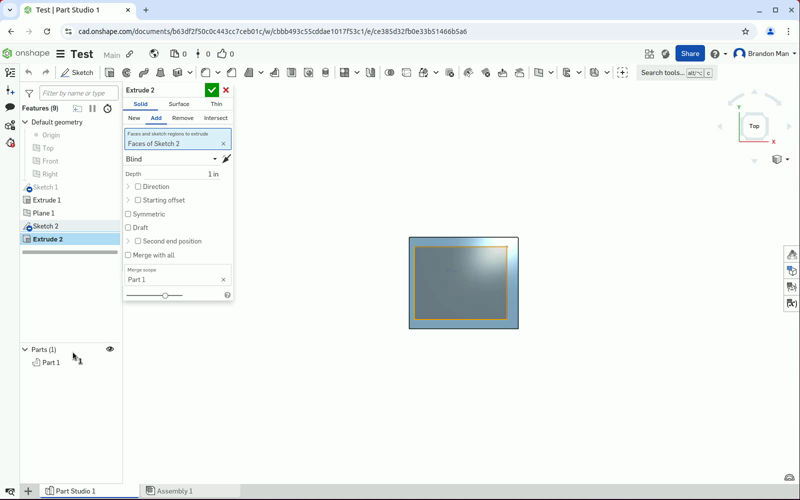
mouse_move(143, 106)
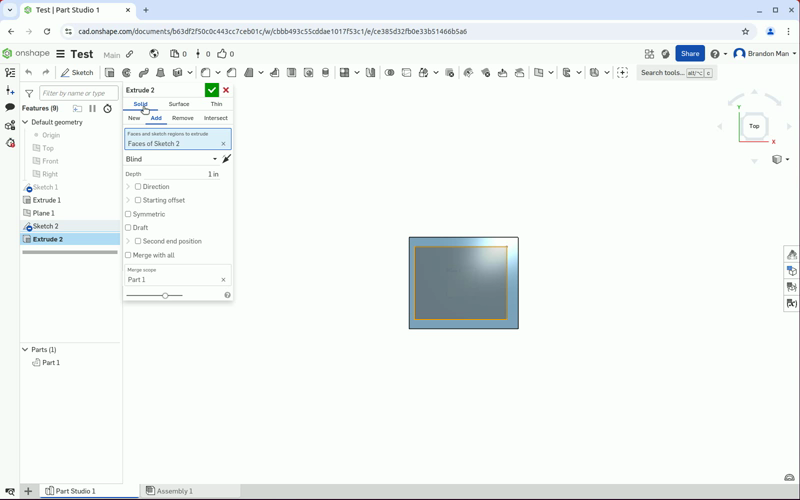
click(143, 106)
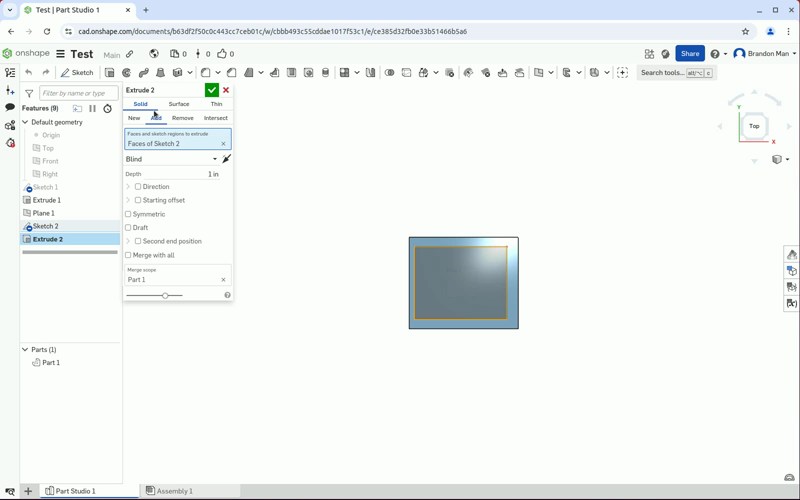
mouse_move(186, 120)
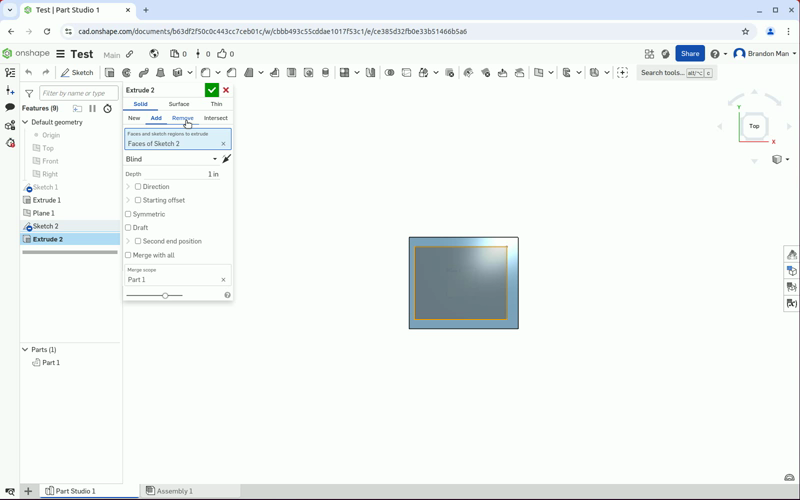
click(186, 120)
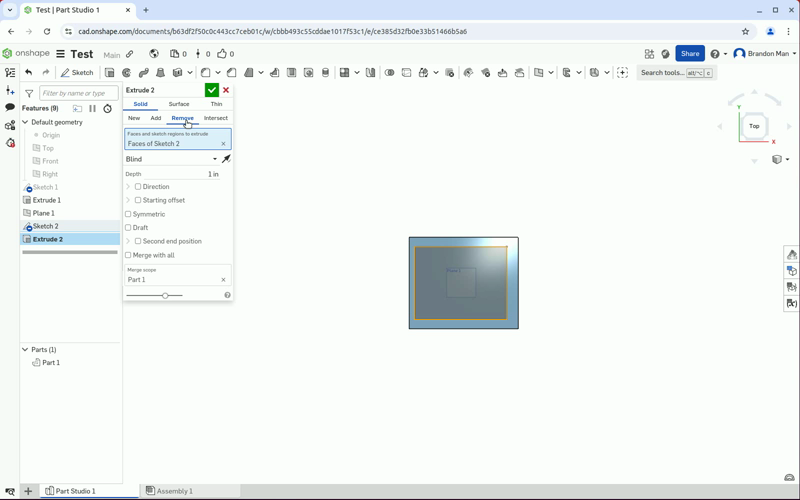
key(tab, 4)
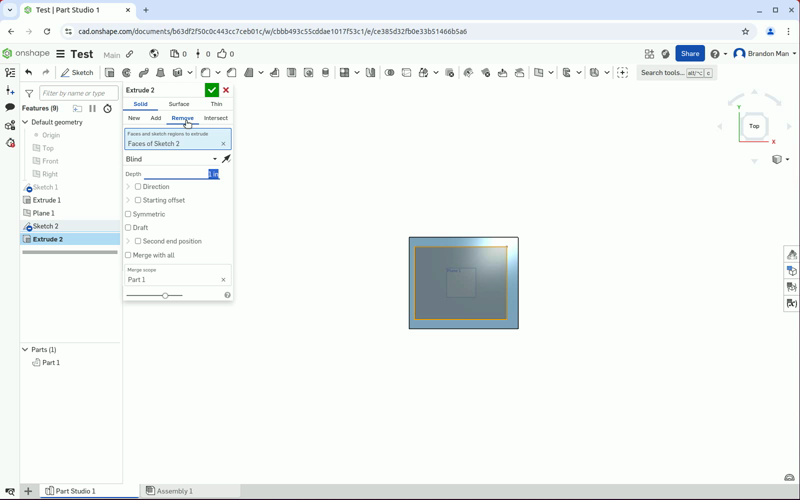
text(18.535)
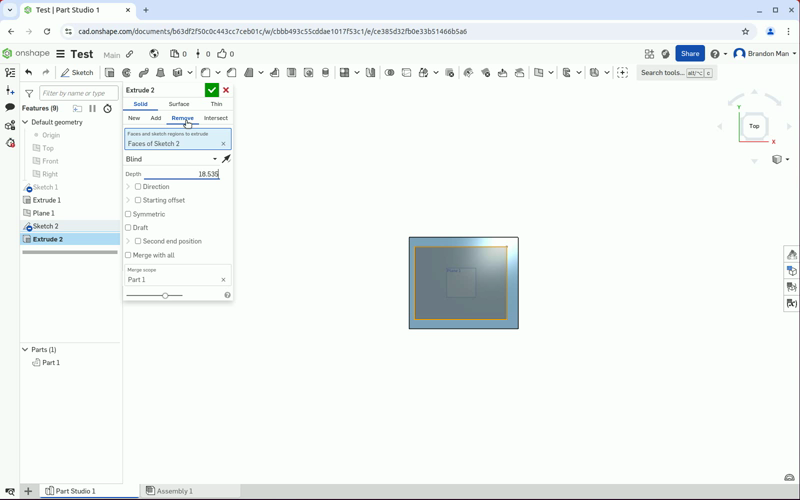
key(tab, 6)
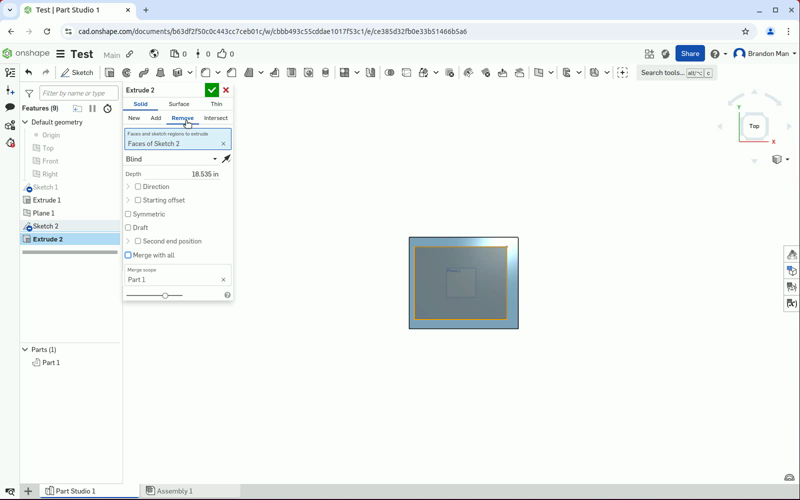
key(space)
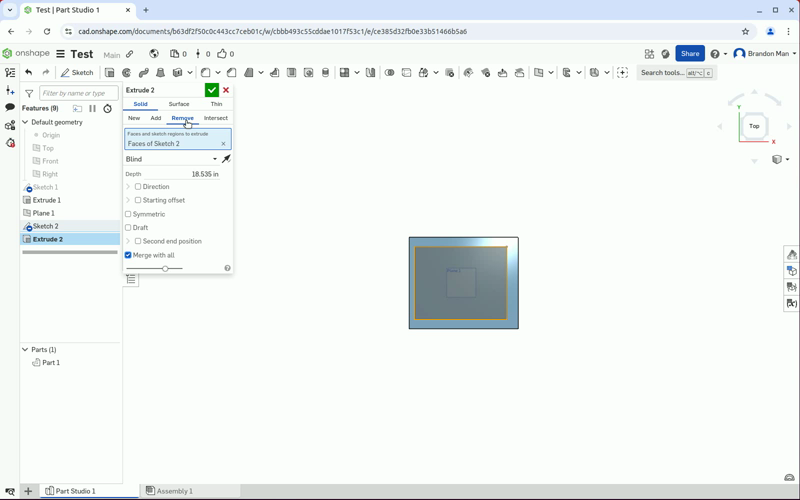
key(enter)
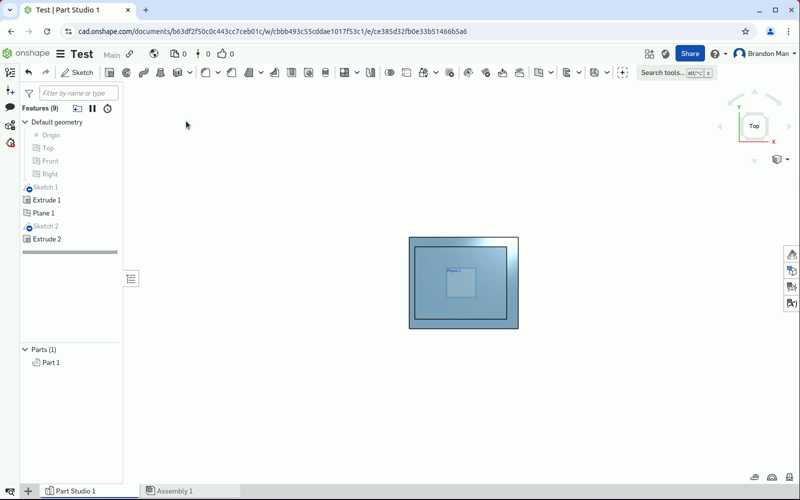
key(shift+h)
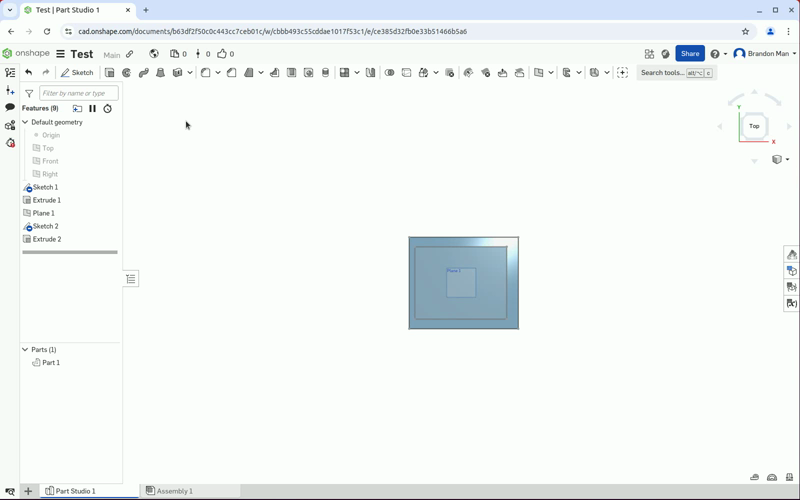
key(shift+h)
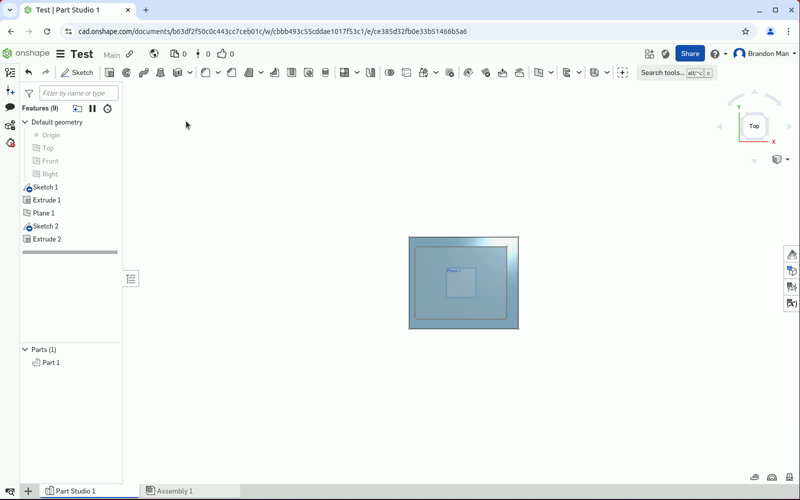
key(shift+7)
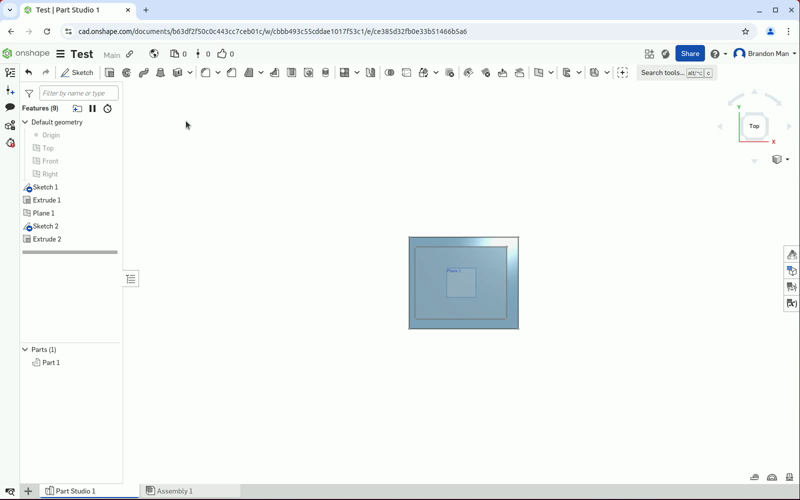
key(up, 3)
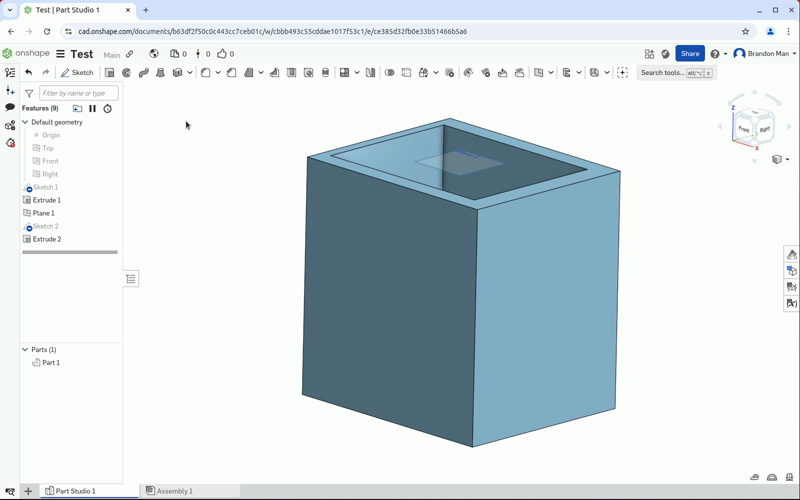
key(left, 3)
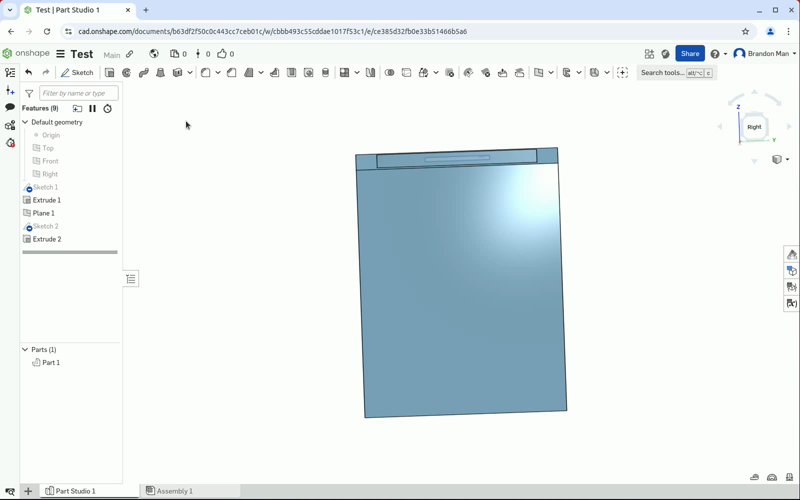
key(right, 3)
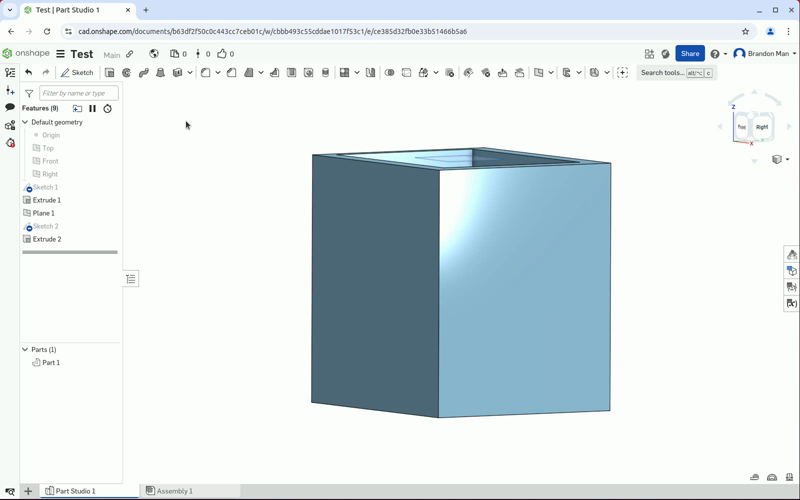
key(down, 3)
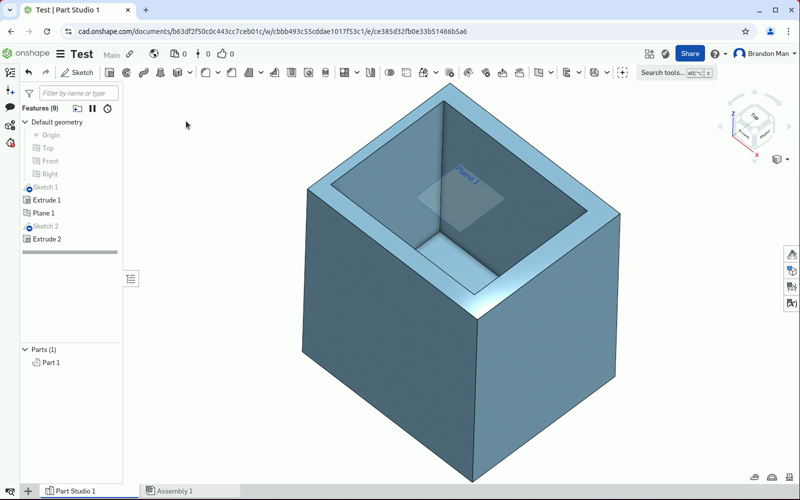
mouse_move(73, 189)
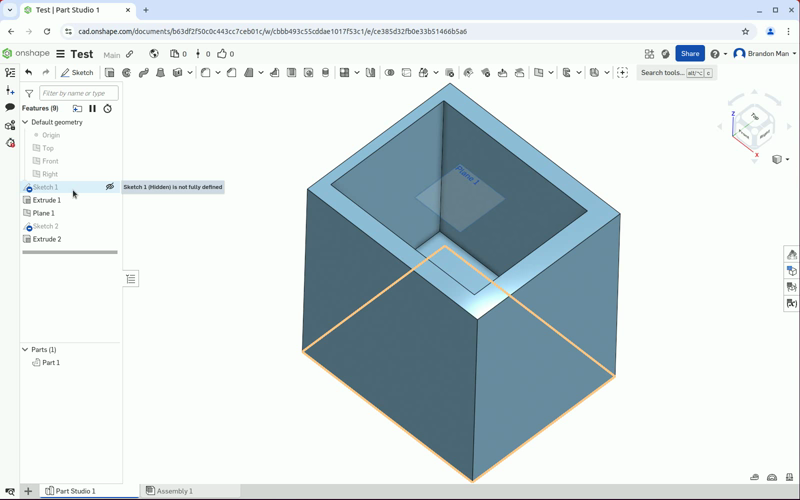
click(73, 189)